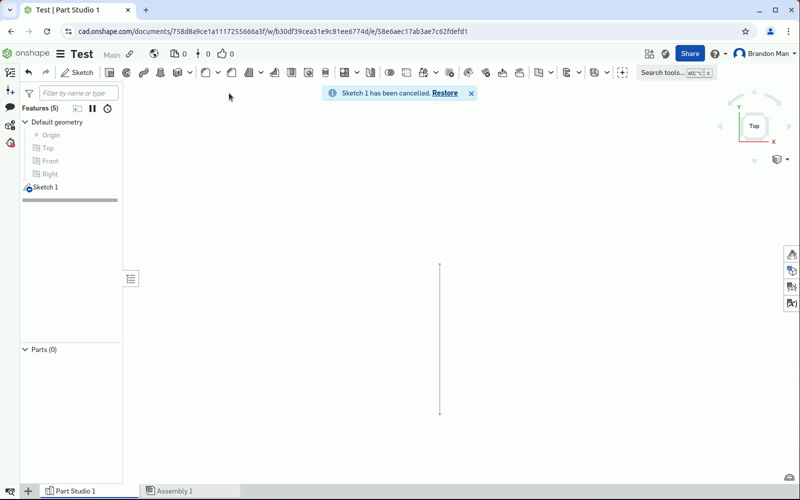
key(shift+h)
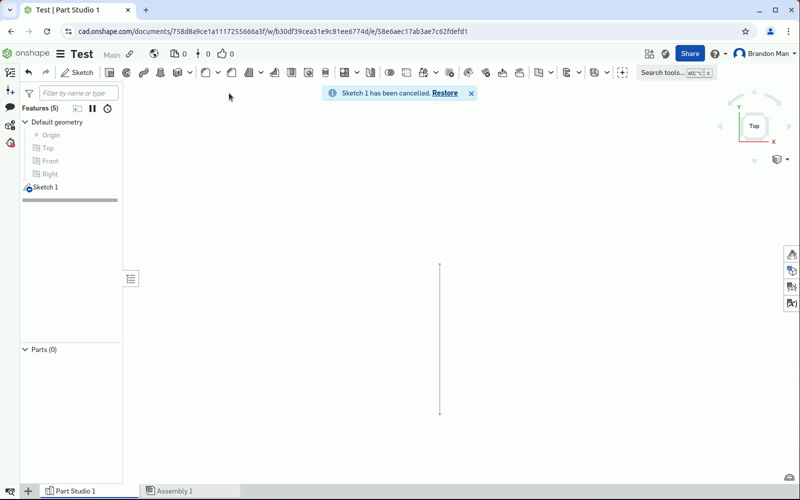
key(shift+s)
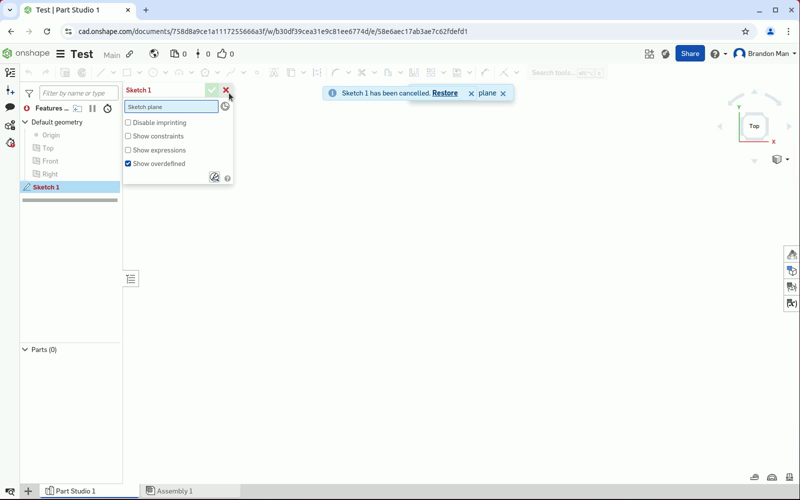
mouse_move(73, 150)
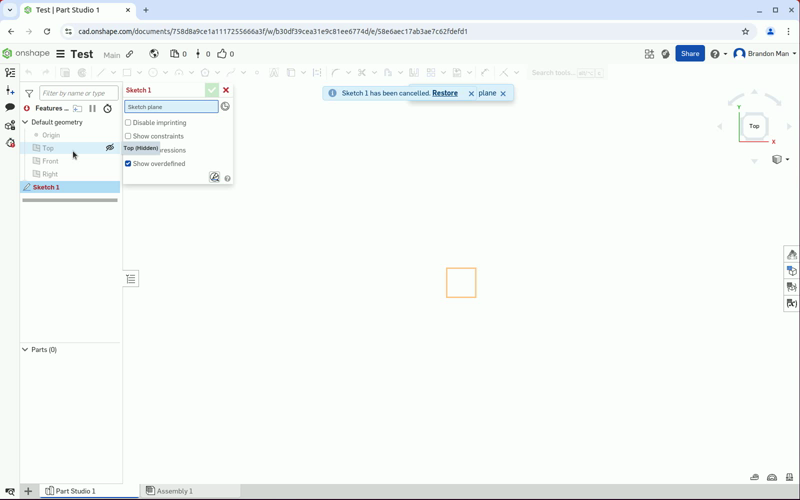
click(73, 150)
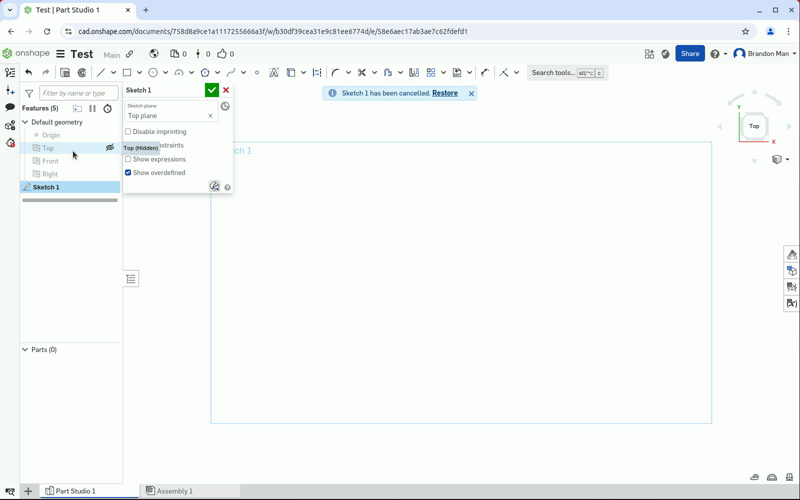
mouse_move(73, 352)
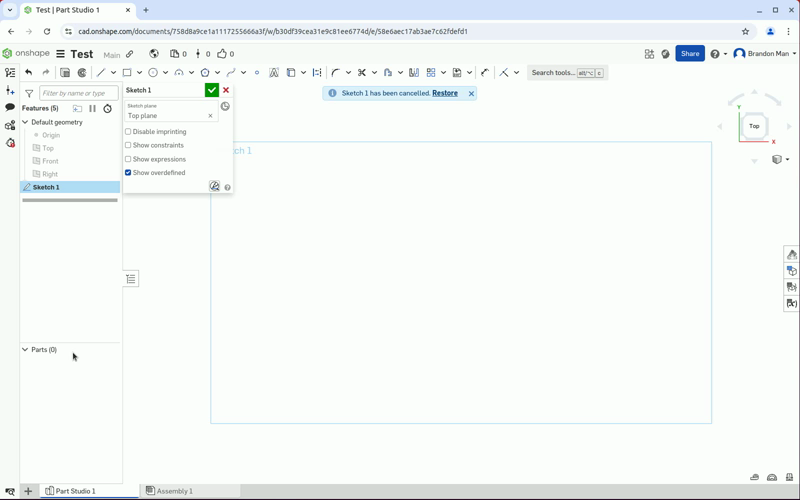
key(y)
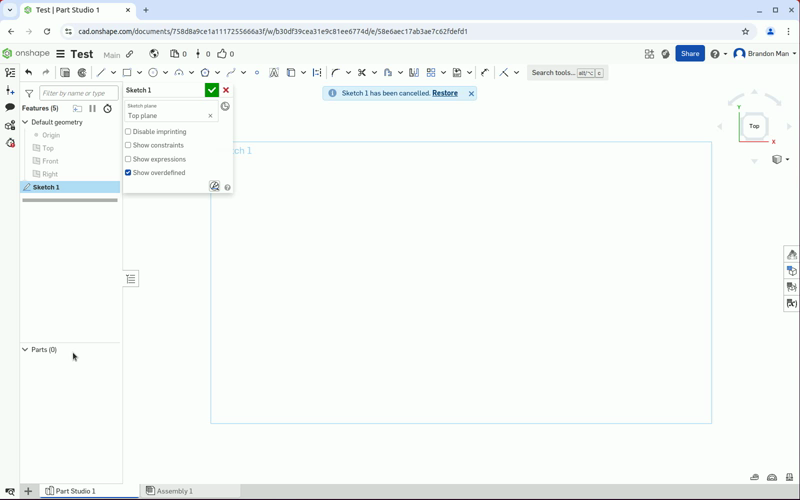
key(l)
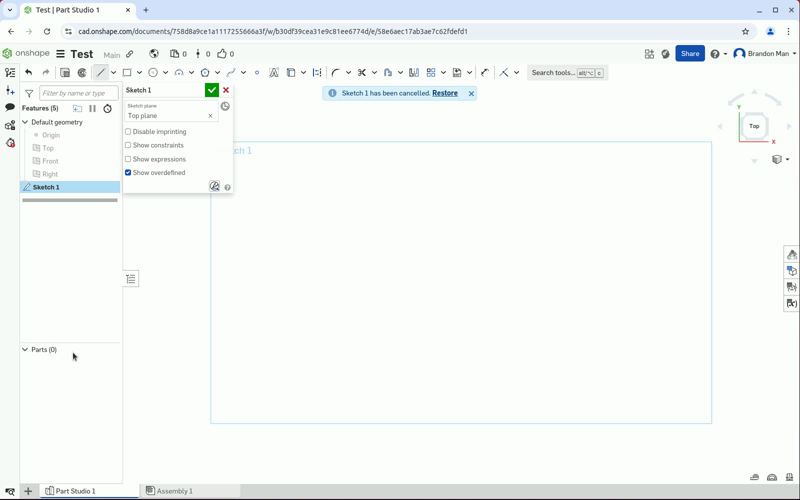
key_down(shift)
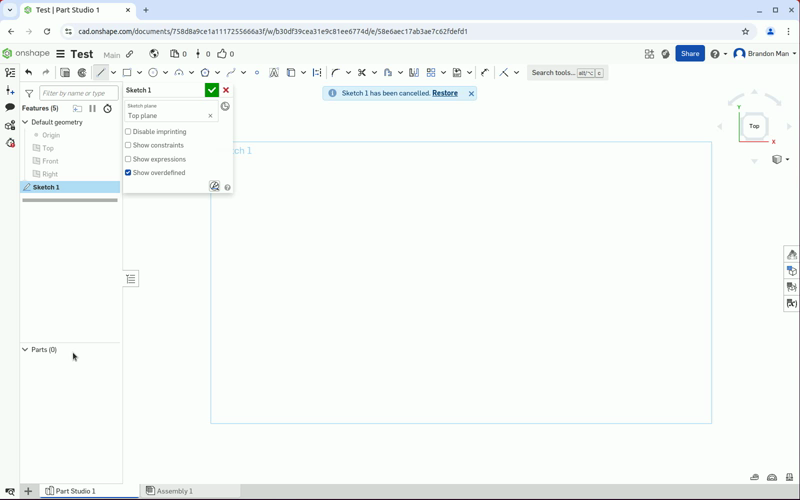
mouse_move(451, 267)
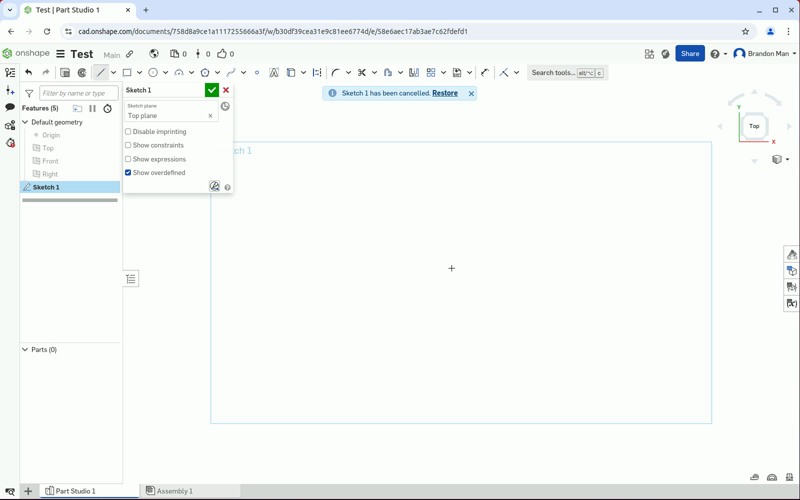
click(451, 267)
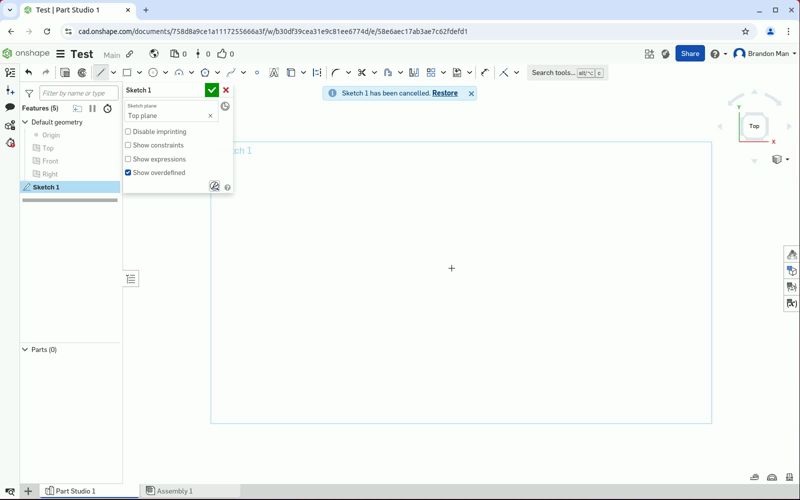
key_up(shift)
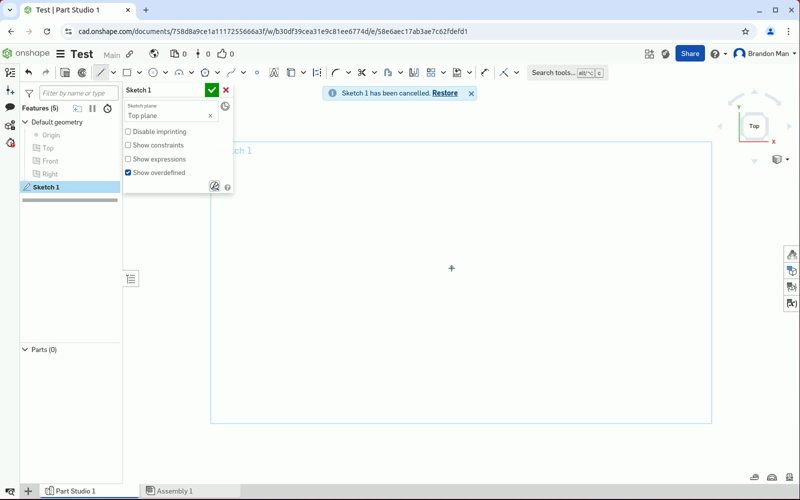
key_down(shift)
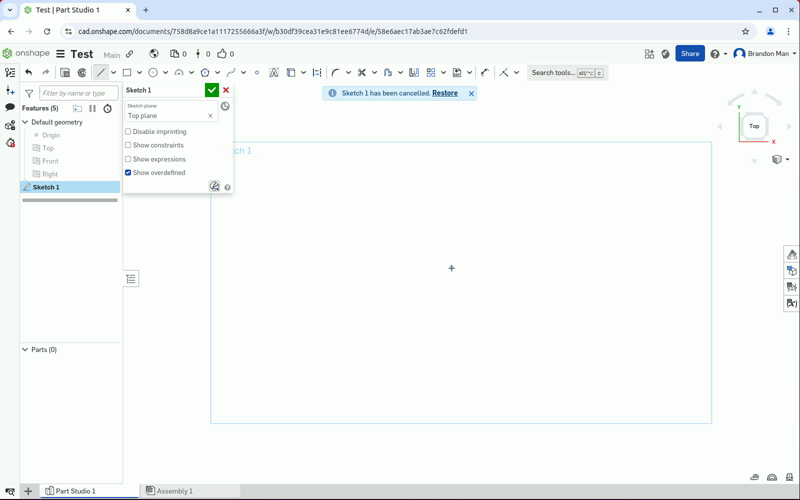
mouse_move(481, 267)
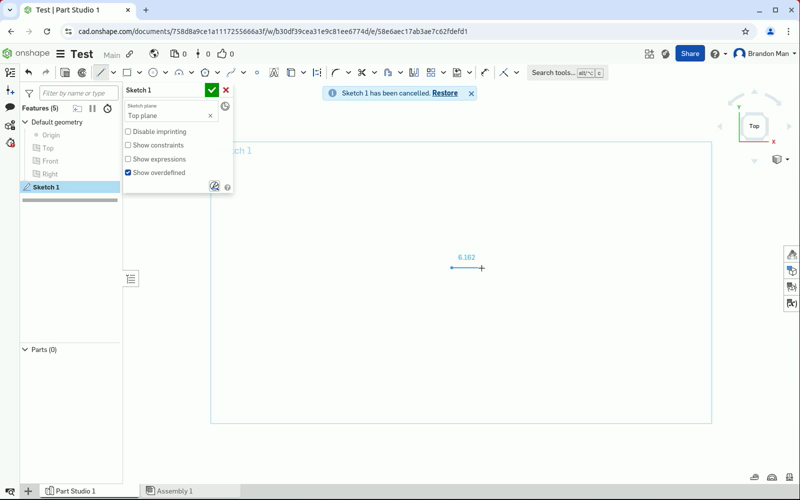
mouse_move(467, 267)
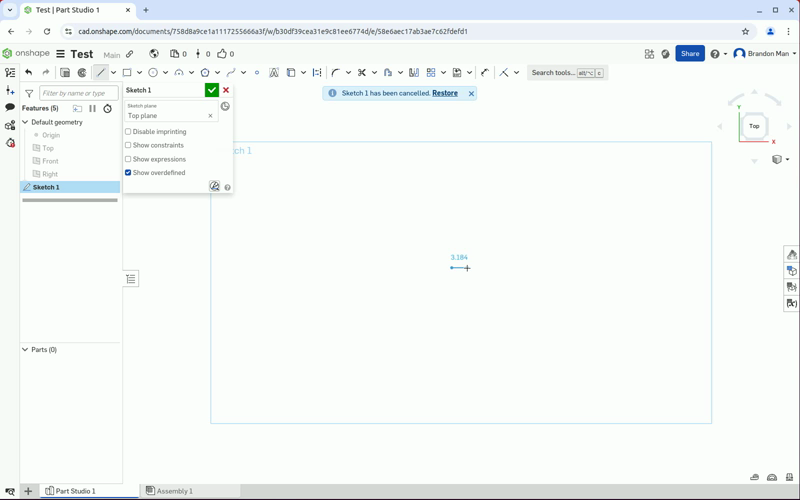
click(467, 267)
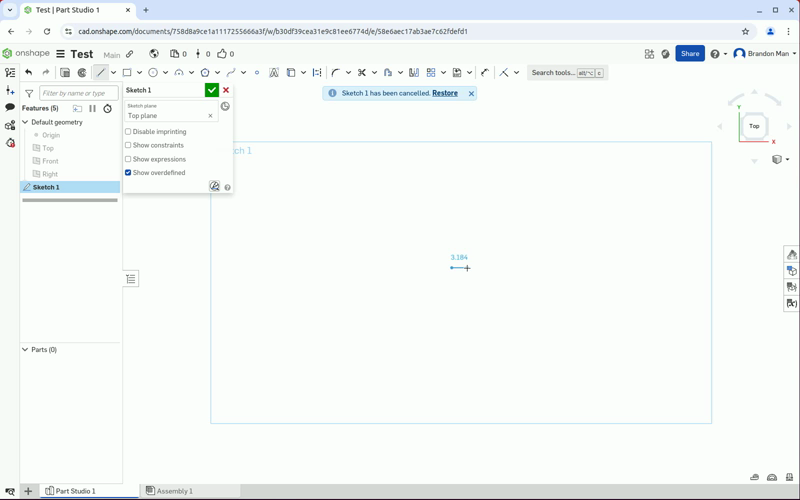
key_up(shift)
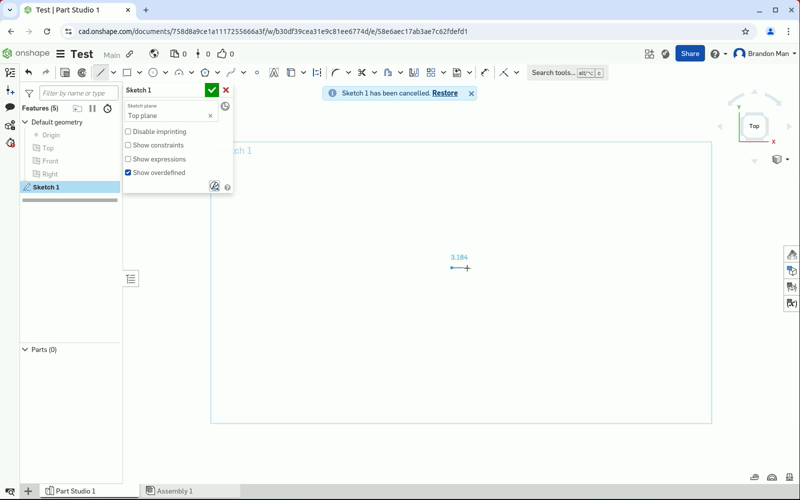
key_down(shift)
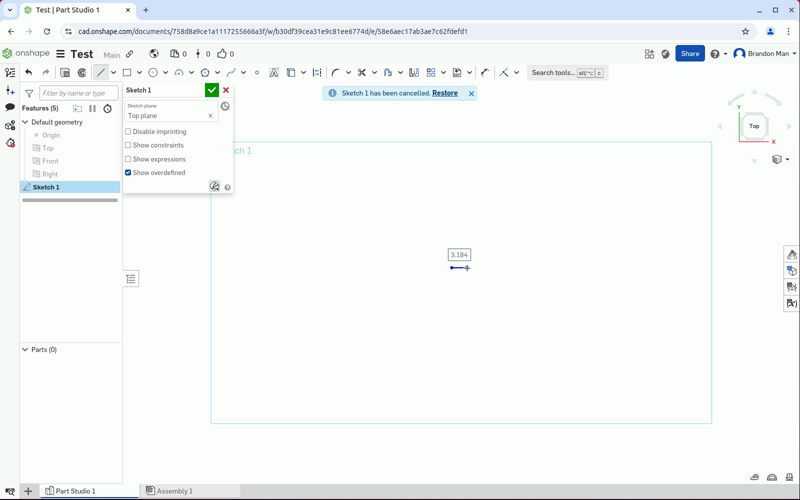
mouse_move(497, 267)
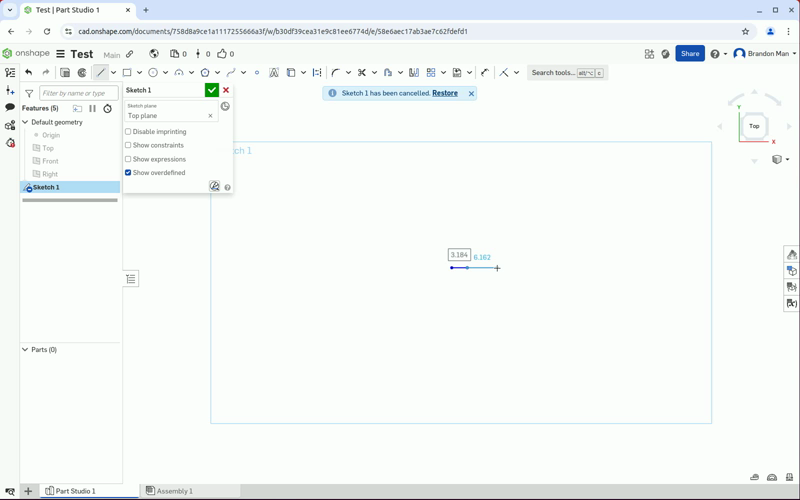
mouse_move(467, 283)
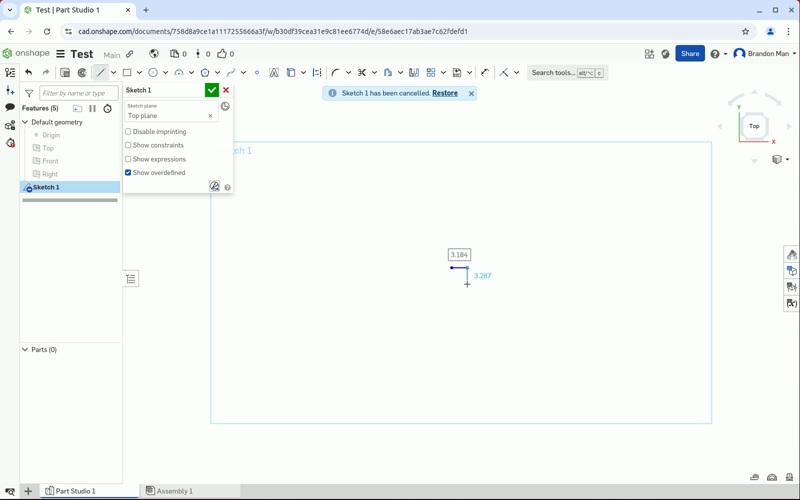
click(467, 283)
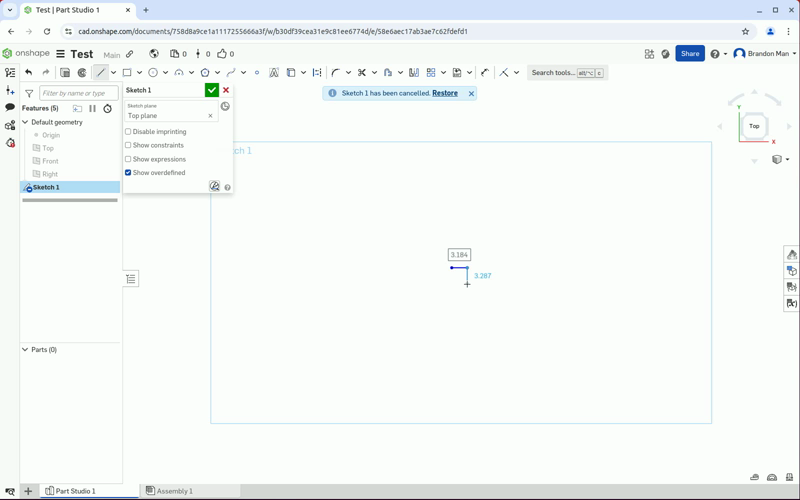
key_up(shift)
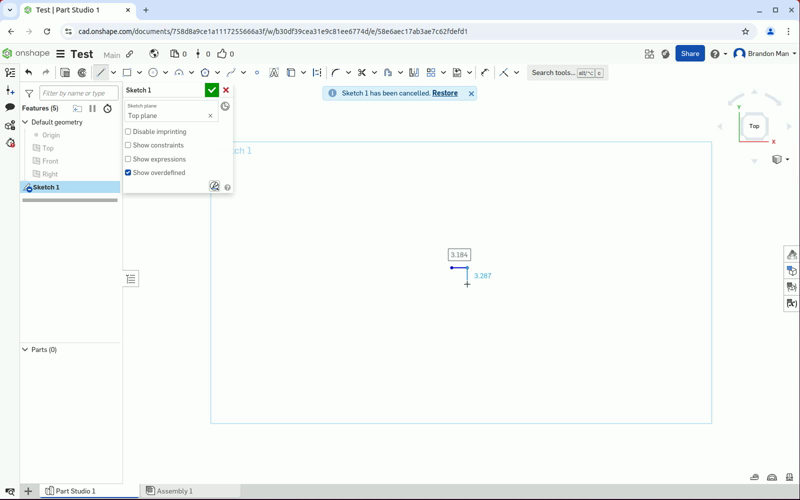
key_down(shift)
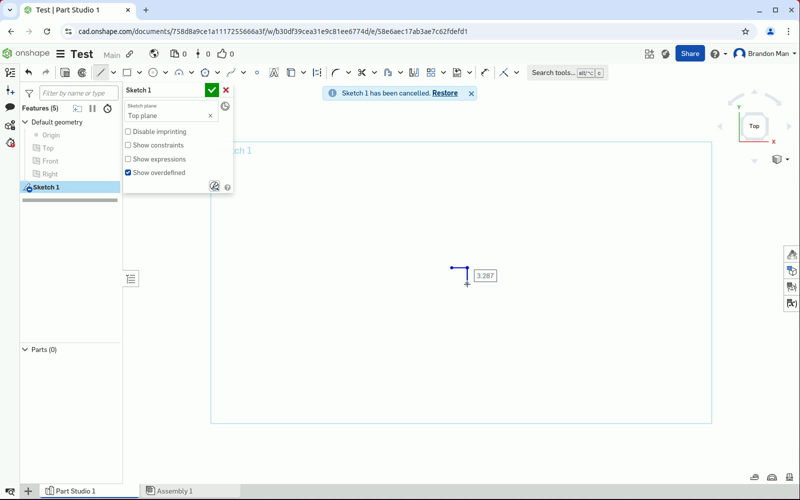
mouse_move(497, 283)
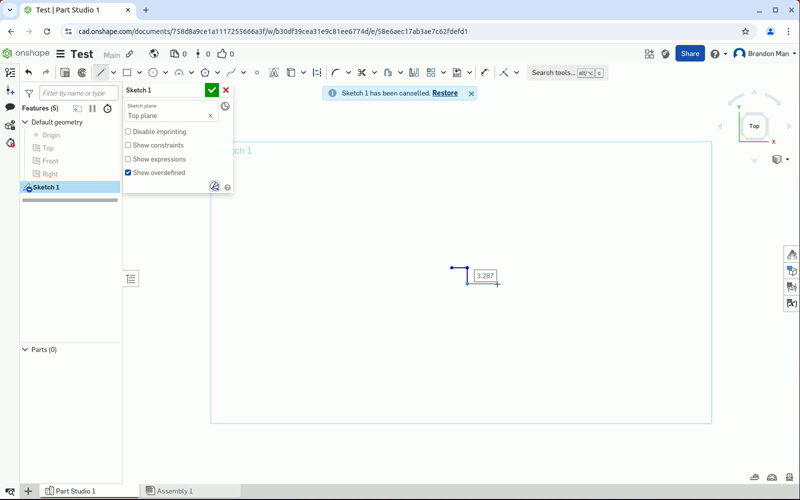
mouse_move(482, 283)
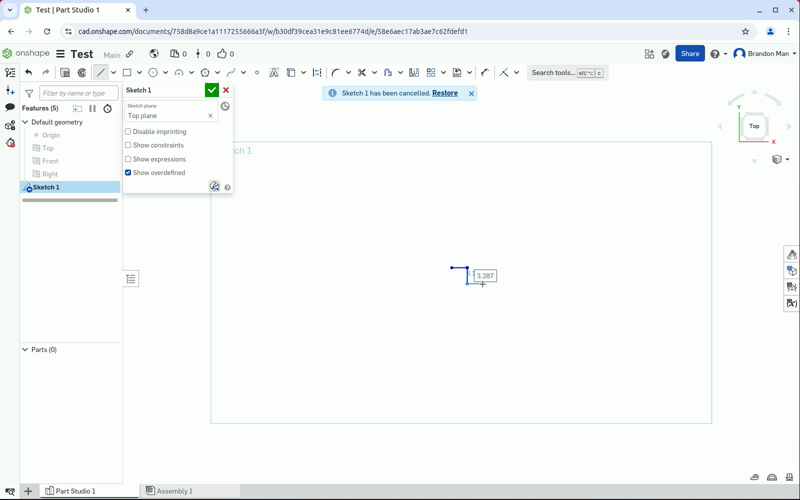
click(482, 283)
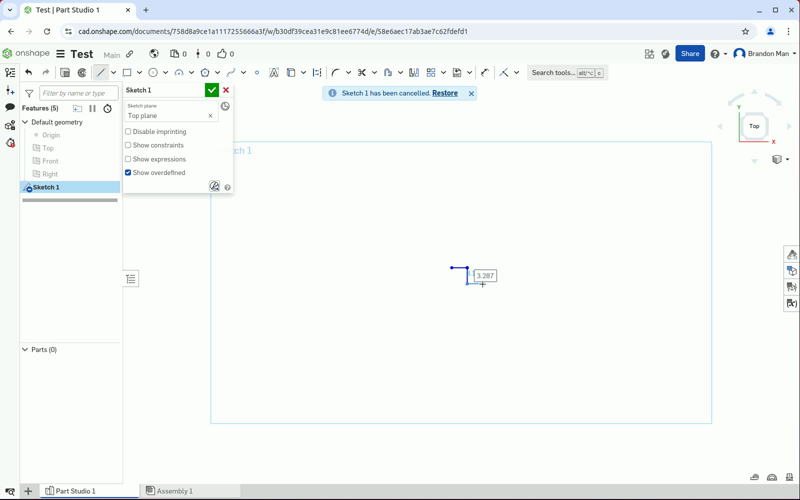
key_up(shift)
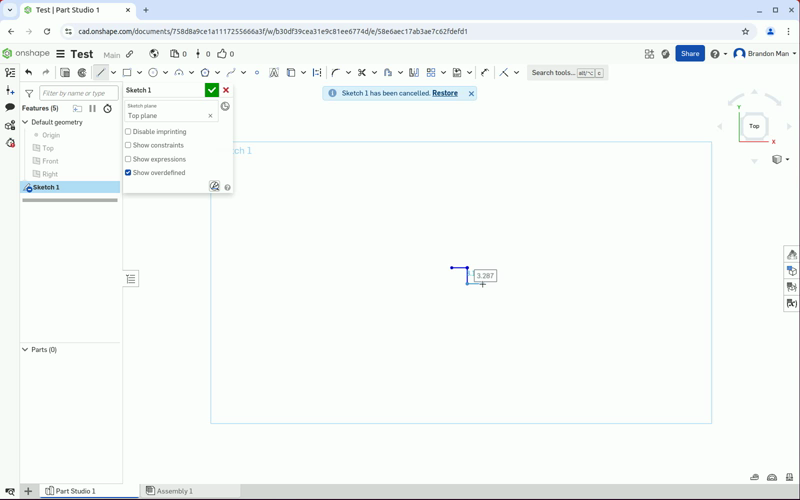
key_down(shift)
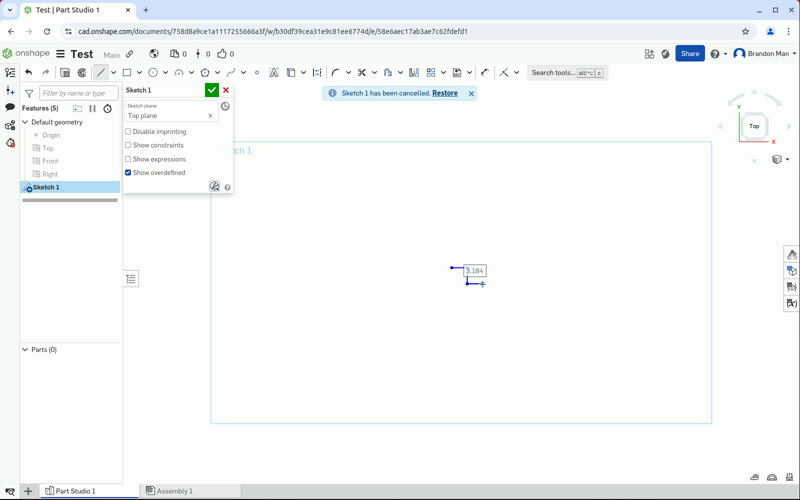
mouse_move(512, 283)
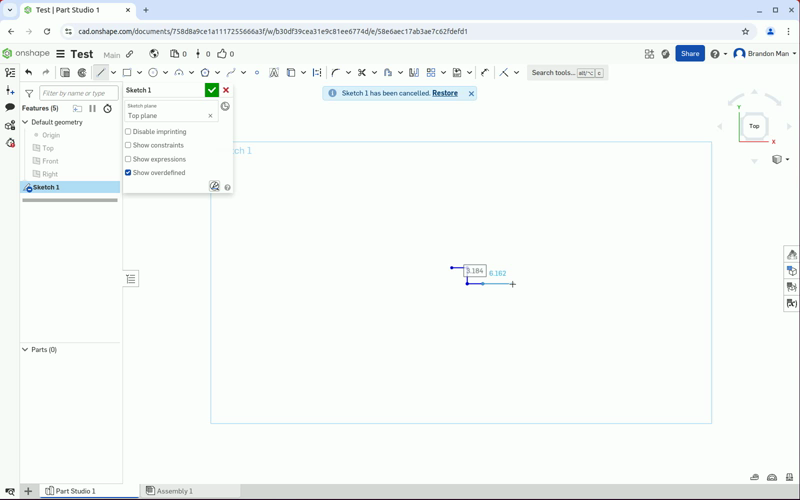
mouse_move(482, 255)
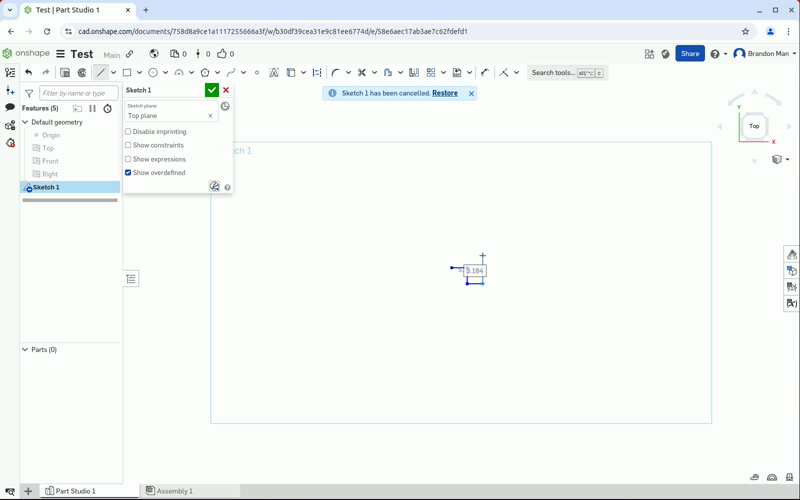
click(482, 255)
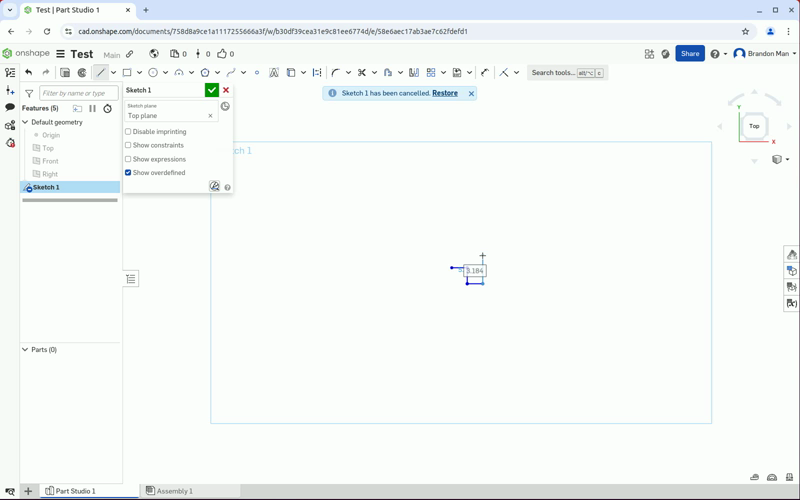
key_up(shift)
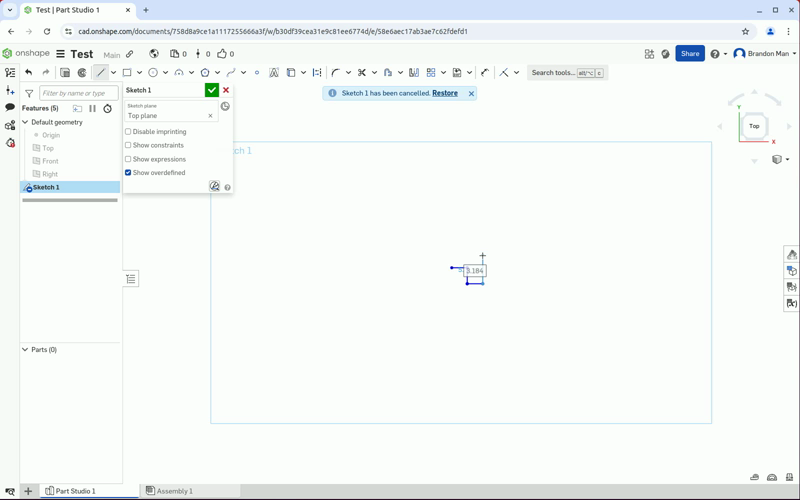
key_down(shift)
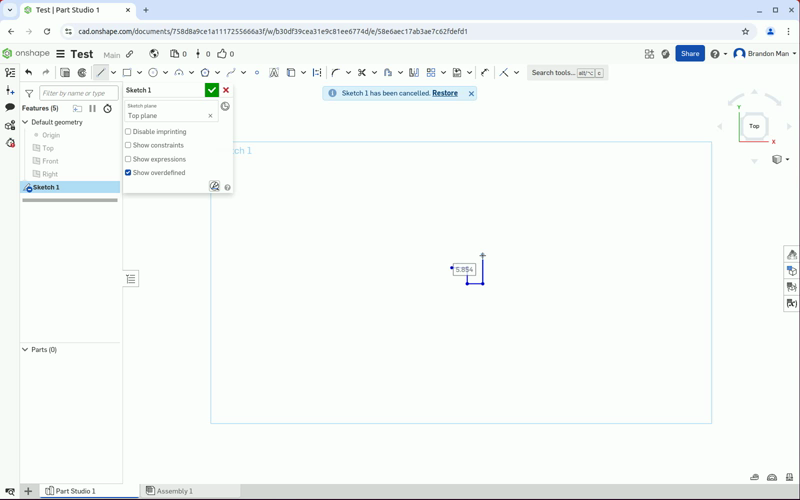
mouse_move(512, 255)
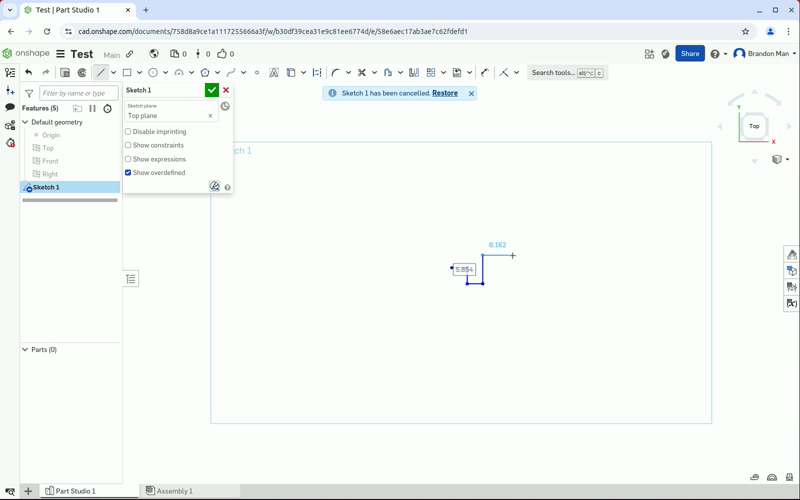
mouse_move(451, 255)
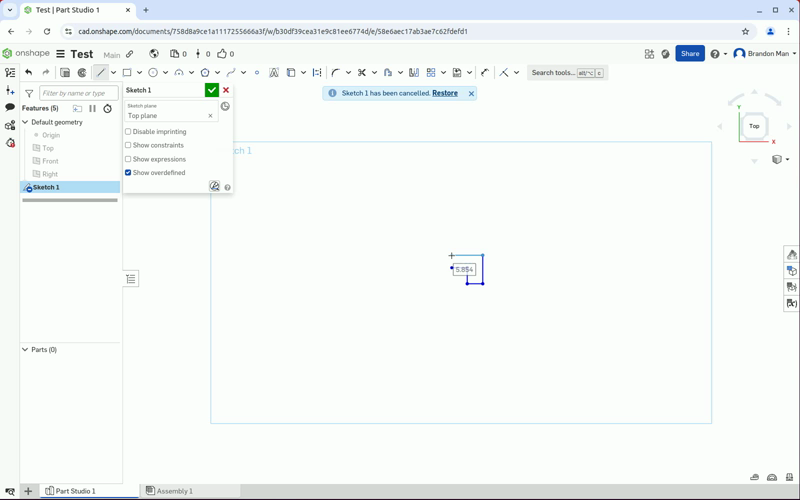
click(451, 255)
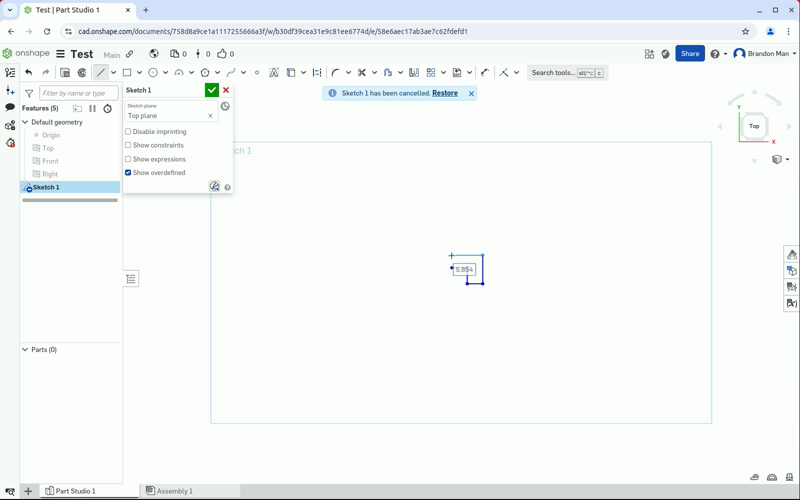
key_up(shift)
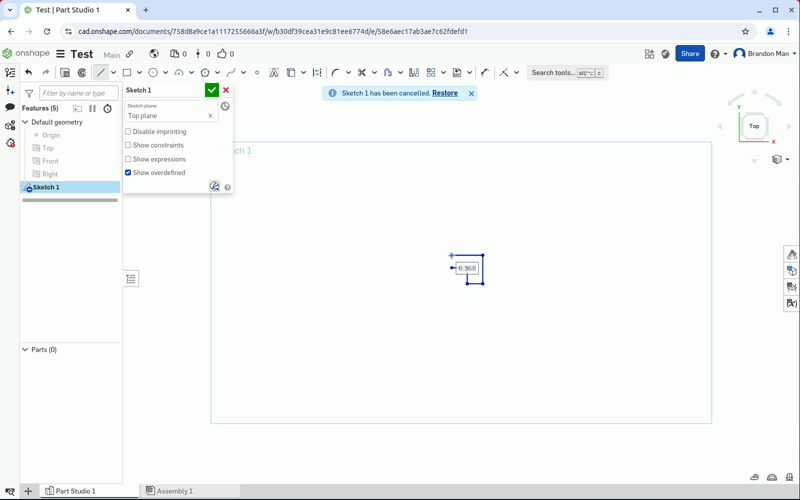
mouse_move(481, 255)
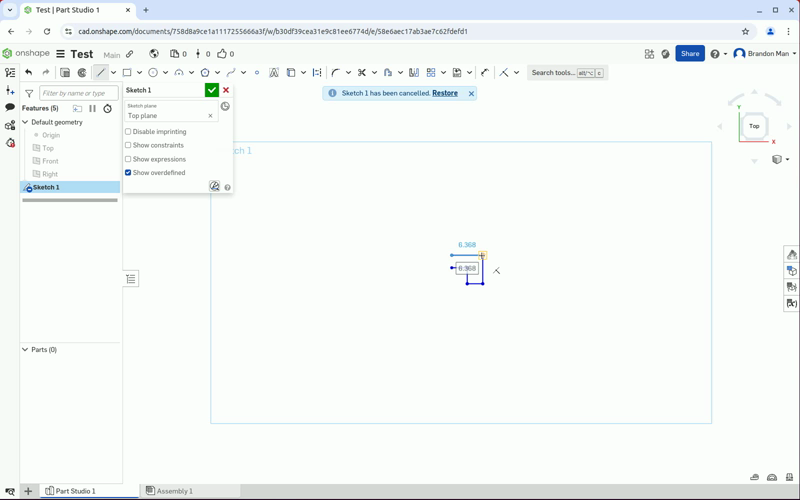
key_down(shift)
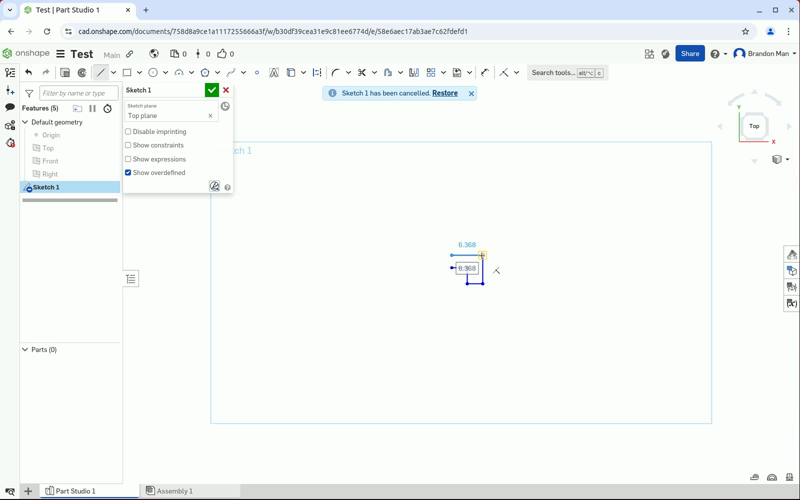
mouse_move(451, 267)
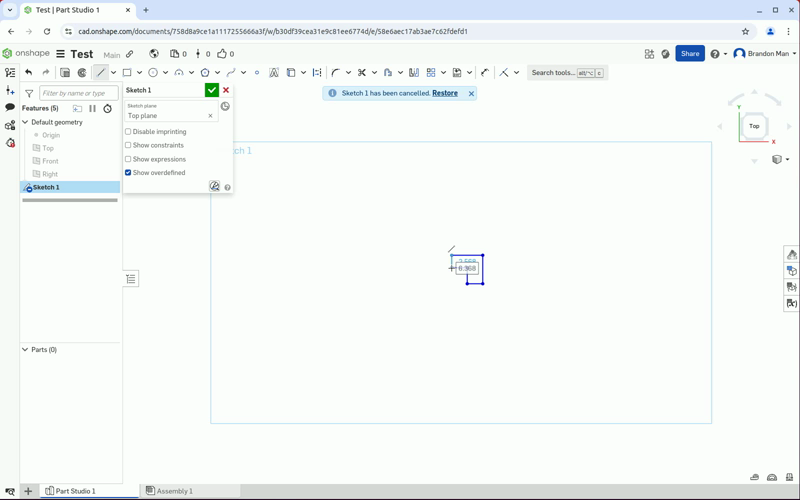
key_up(shift)
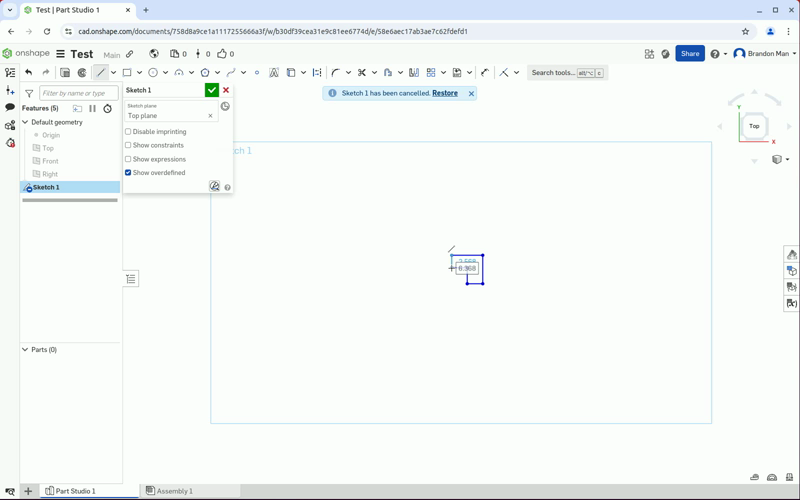
click(451, 267)
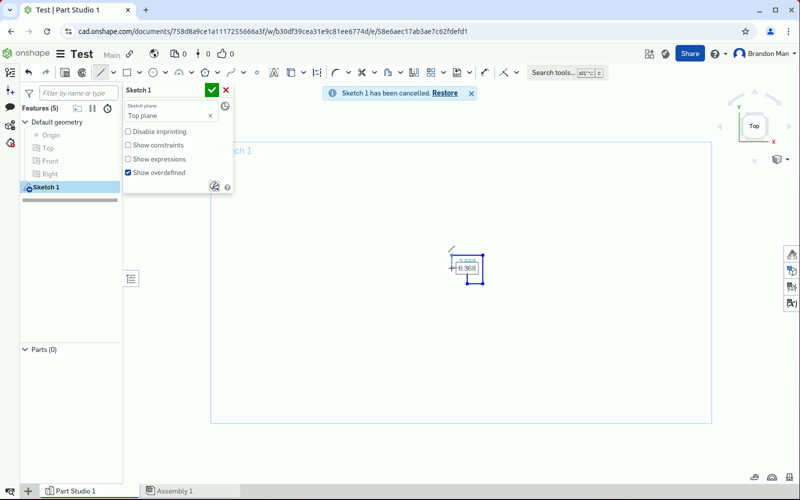
key(esc)
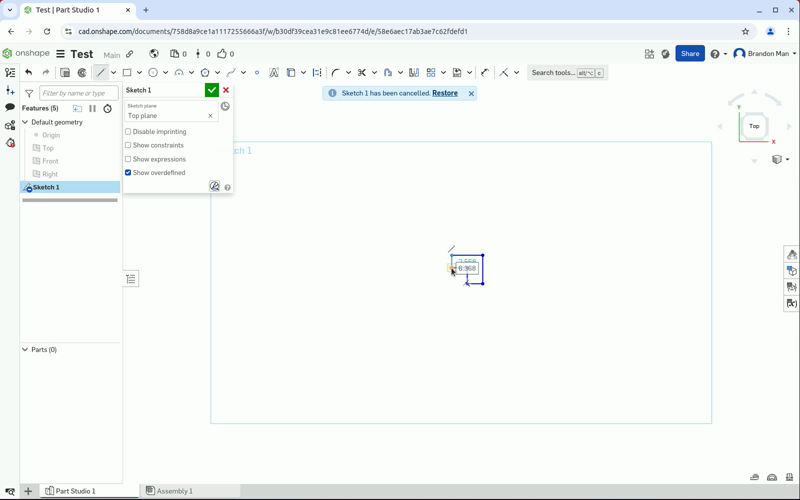
mouse_move(466, 265)
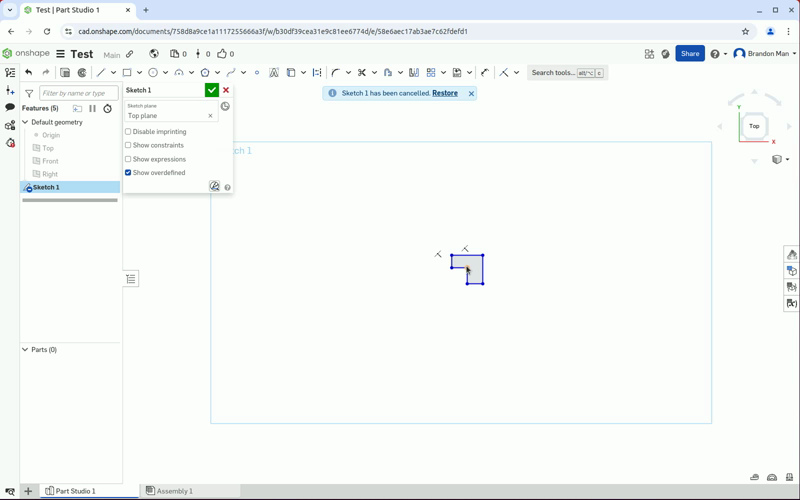
scroll(6)
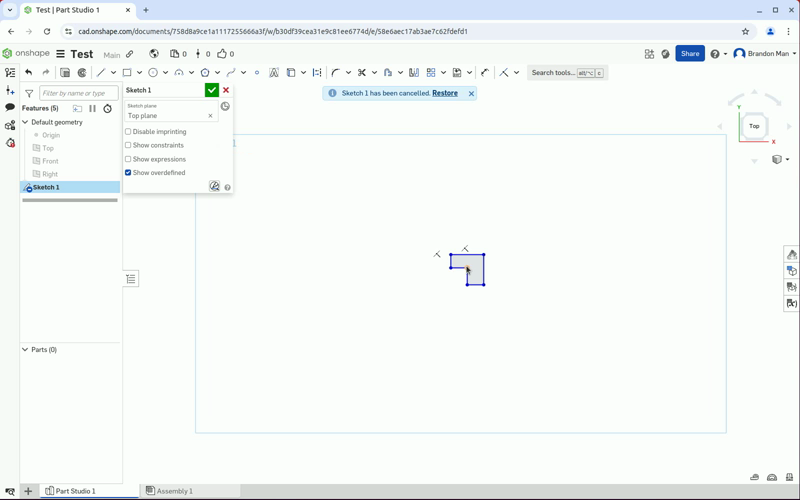
scroll(6)
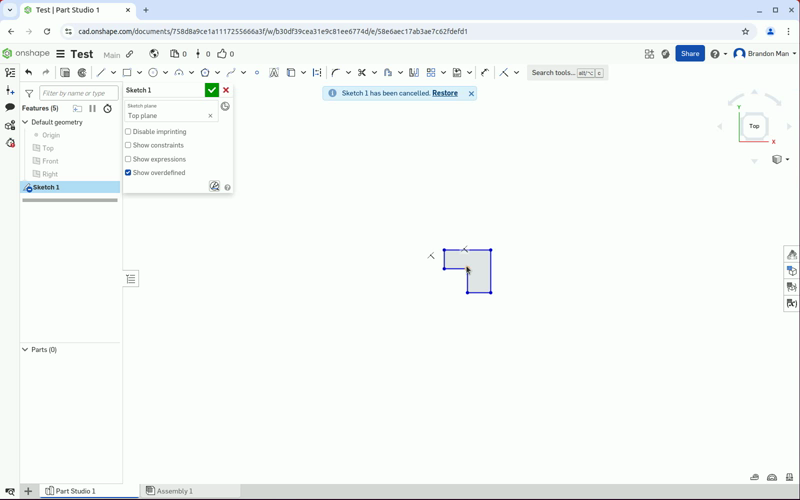
scroll(6)
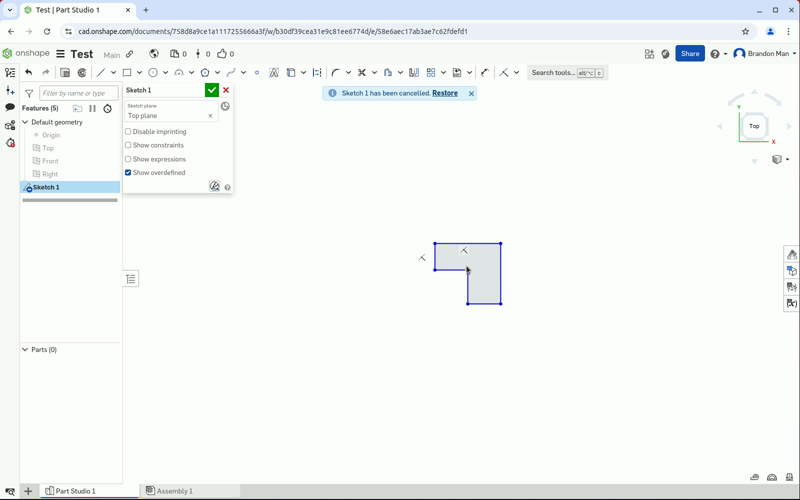
scroll(6)
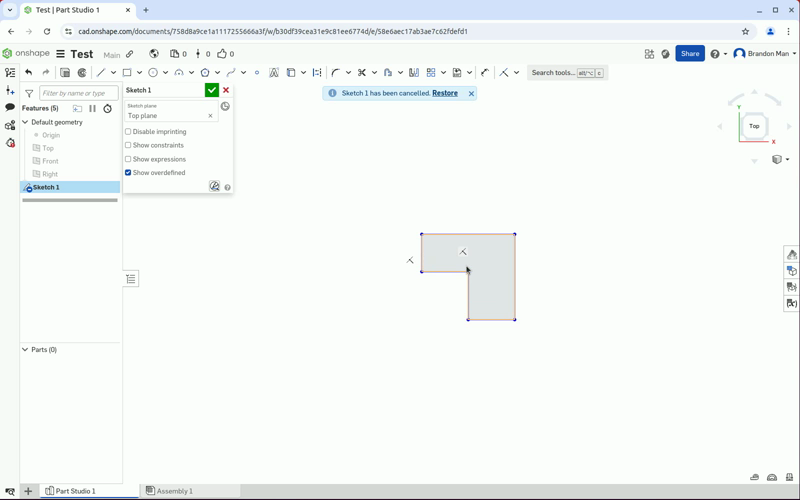
scroll(6)
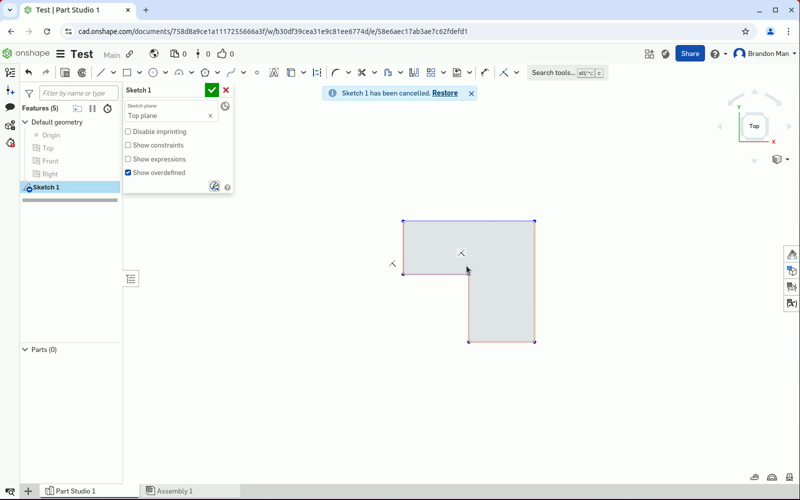
scroll(6)
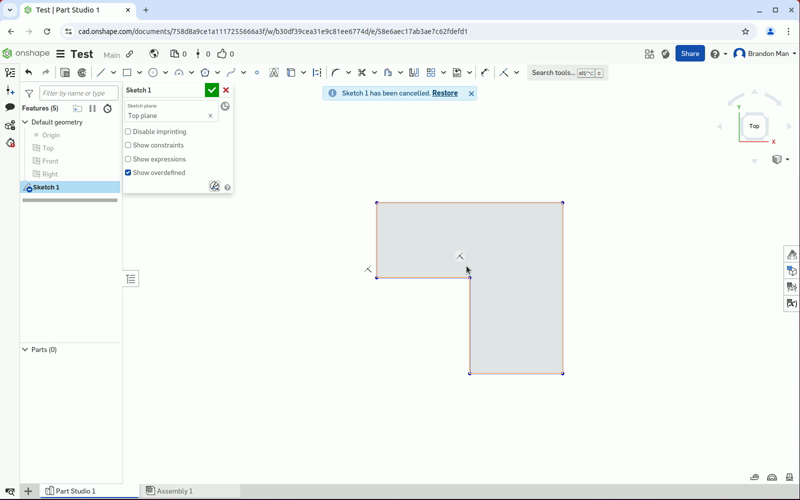
scroll(6)
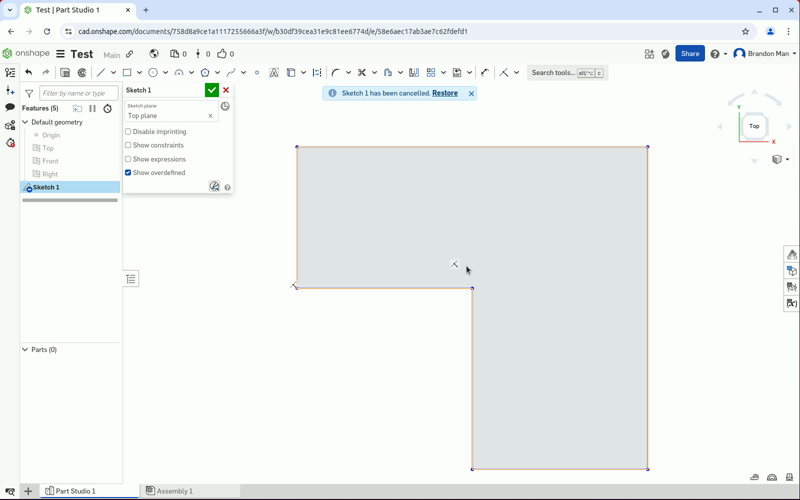
click(466, 265)
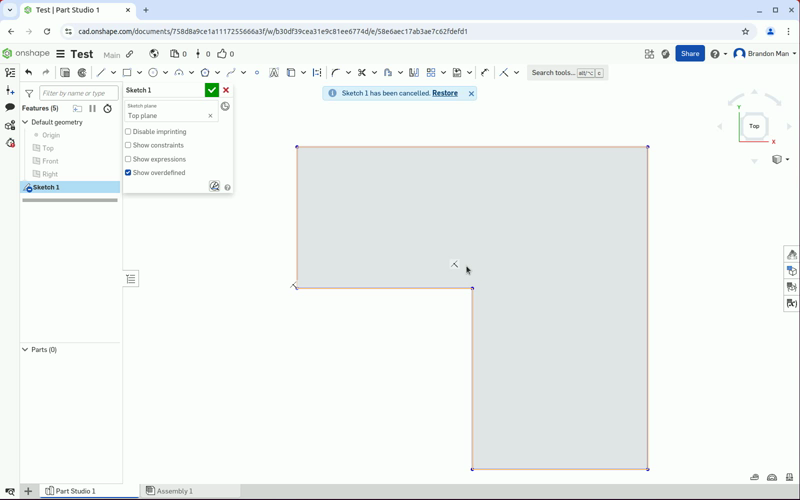
scroll(-6)
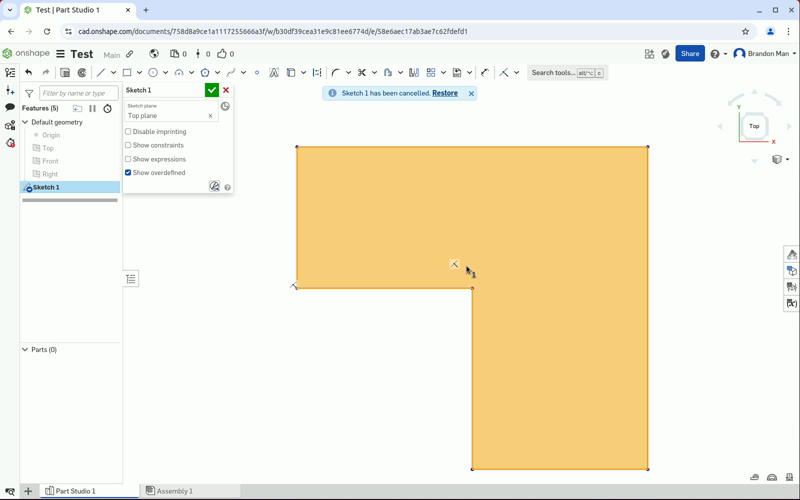
scroll(-6)
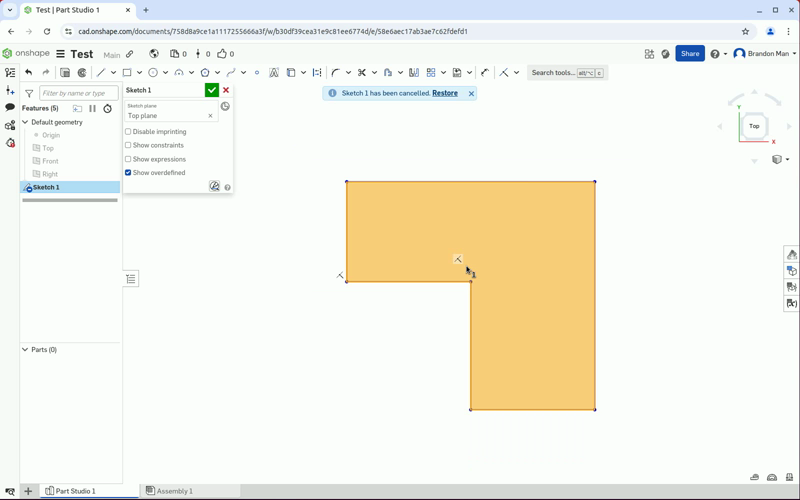
scroll(-6)
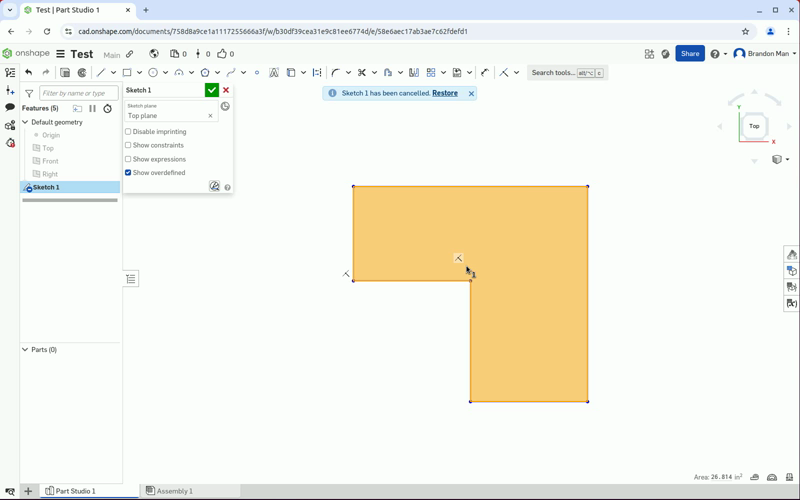
scroll(-6)
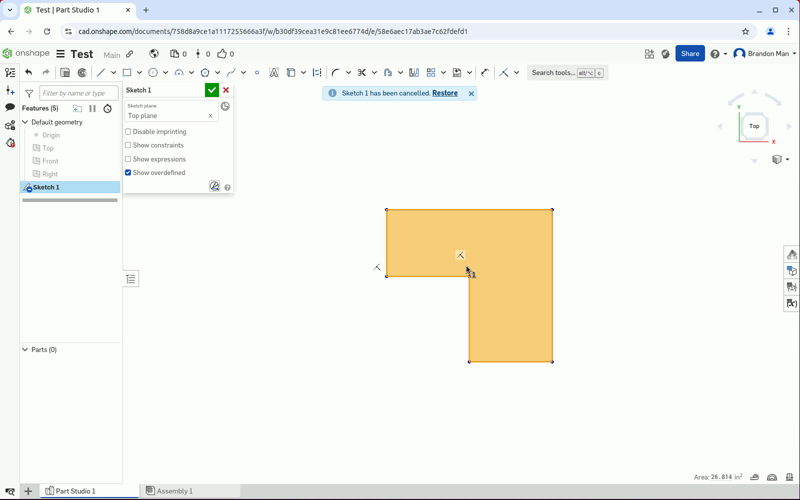
scroll(-6)
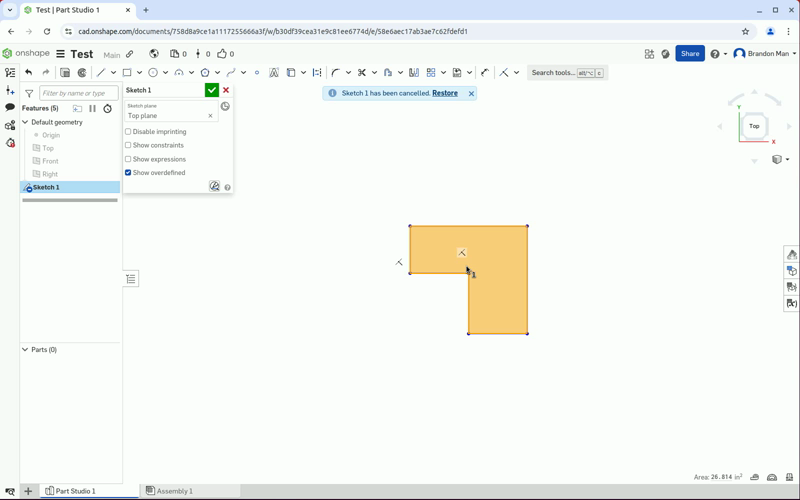
scroll(-6)
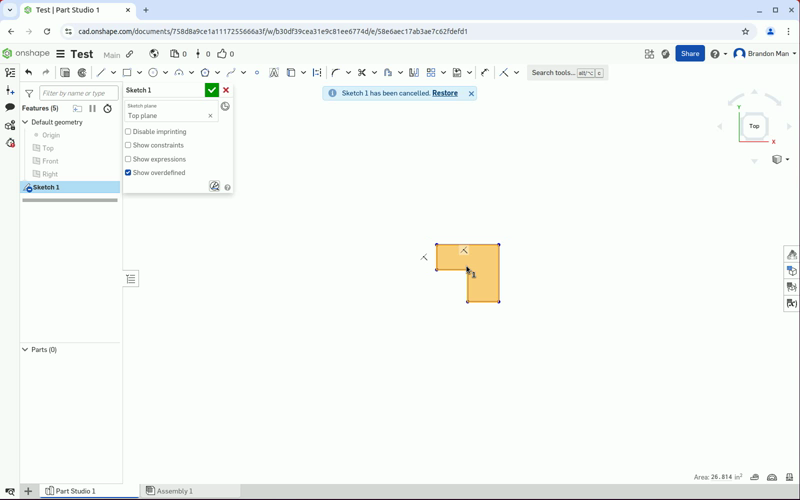
scroll(-6)
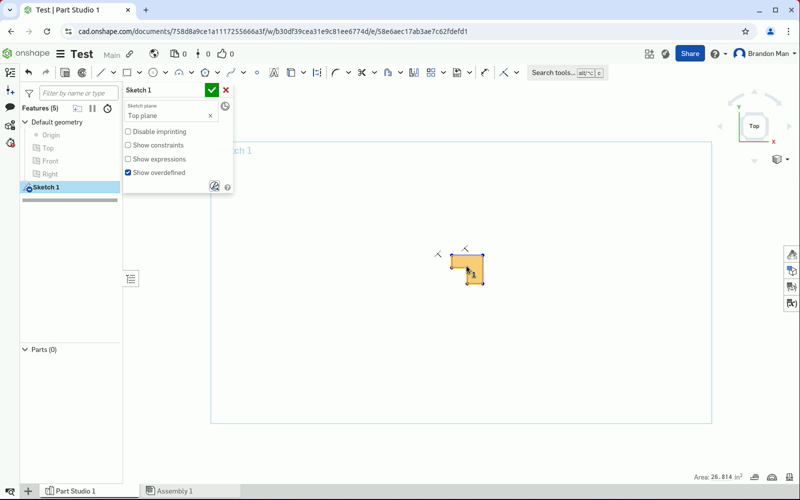
mouse_move(73, 352)
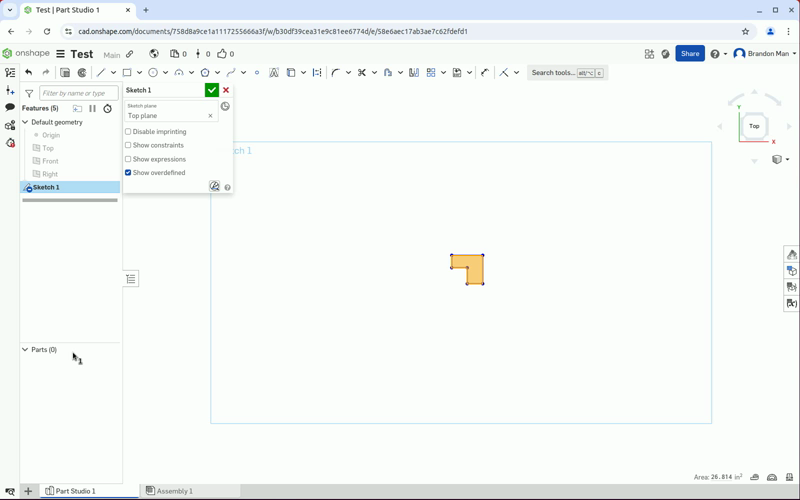
key(shift+y)
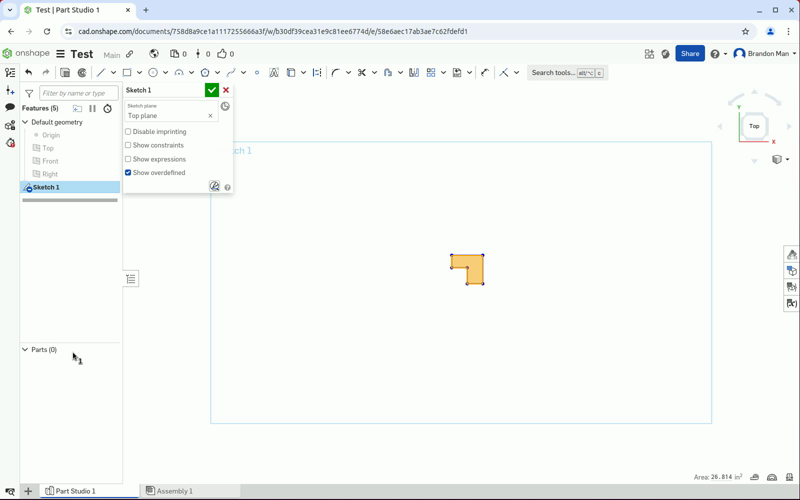
key(shift+e)
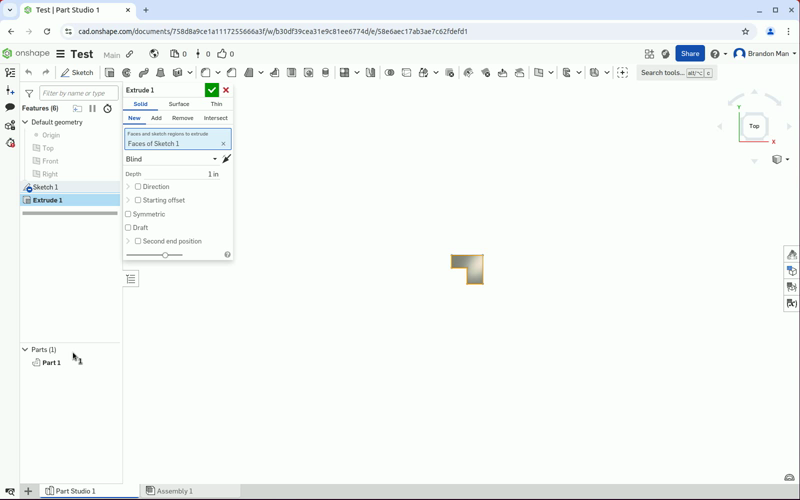
mouse_move(143, 106)
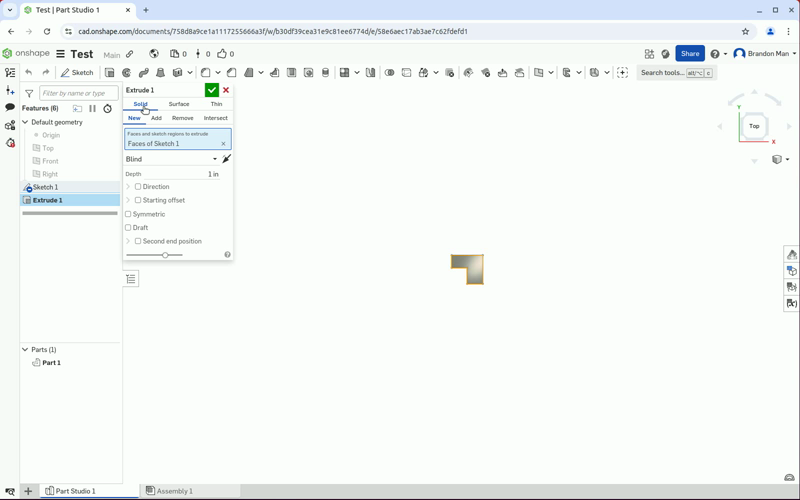
click(143, 106)
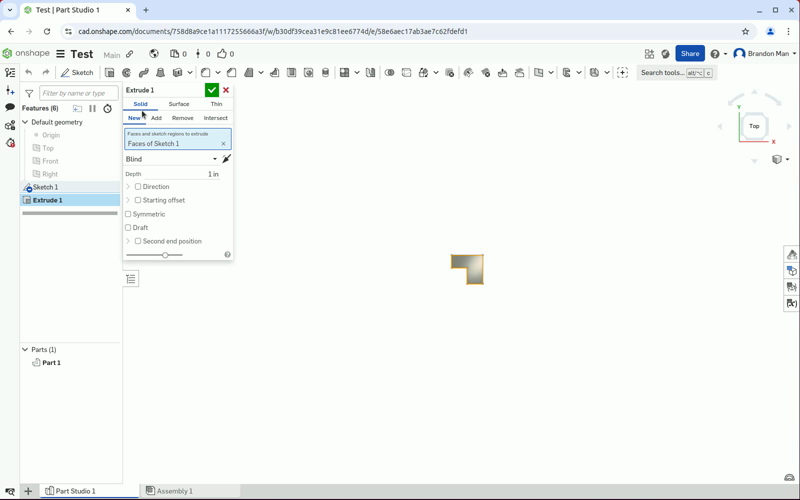
mouse_move(137, 120)
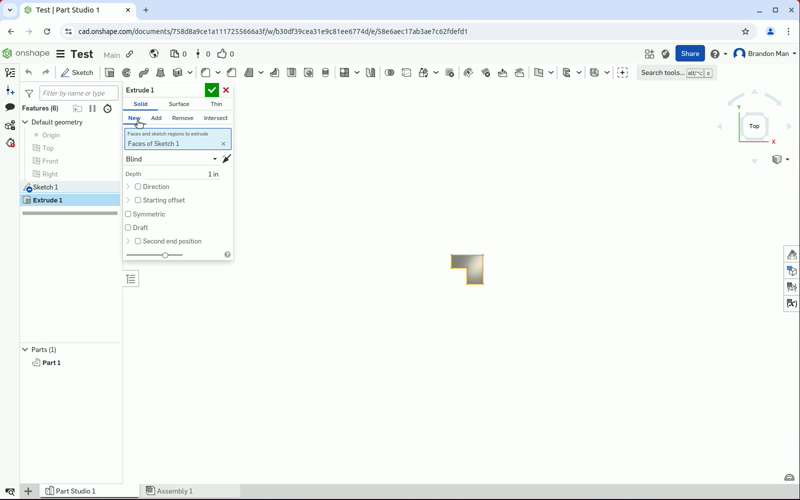
click(137, 120)
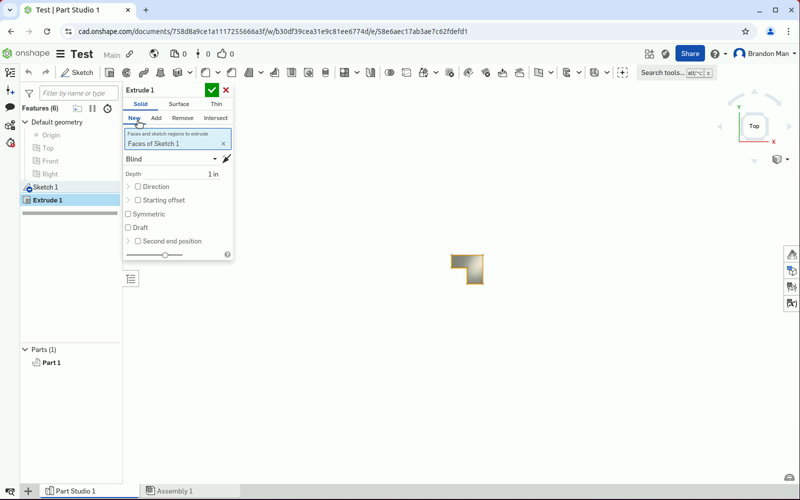
key(tab, 4)
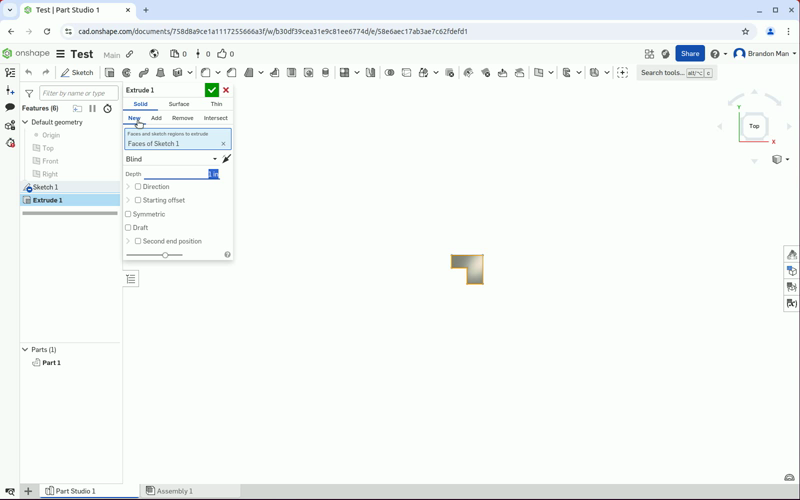
text(23.108)
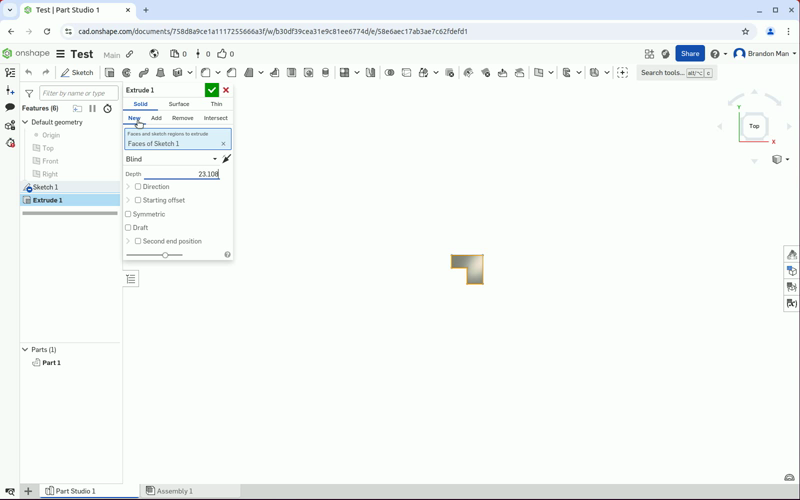
key(enter)
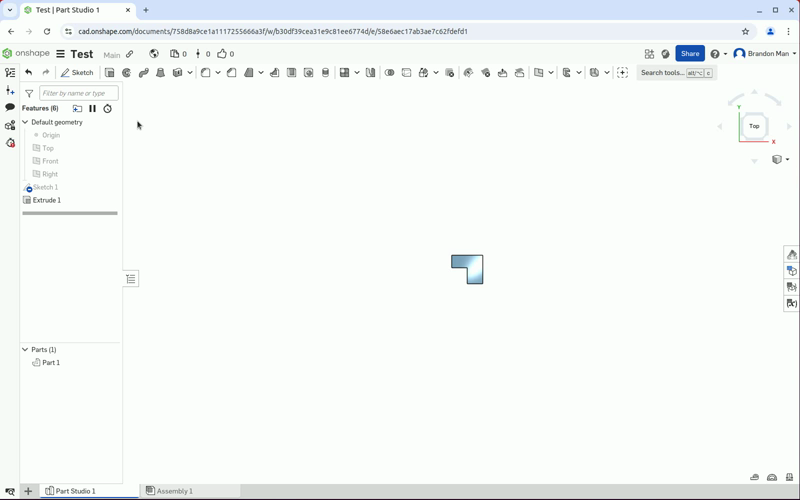
key(shift+h)
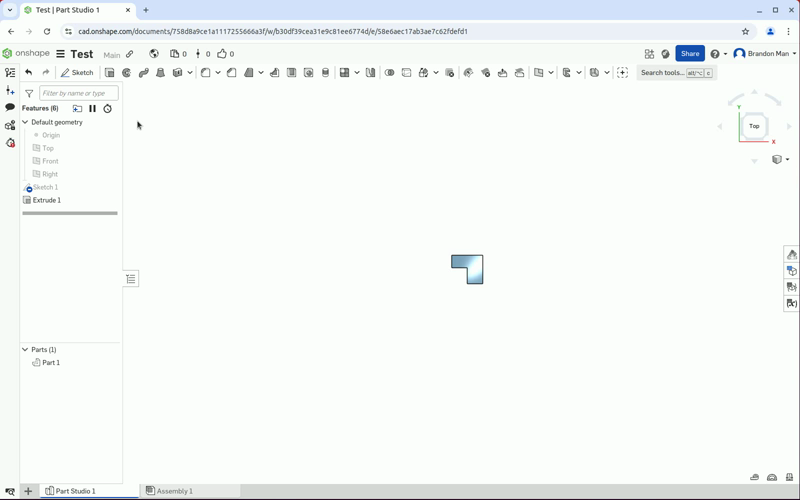
key(shift+h)
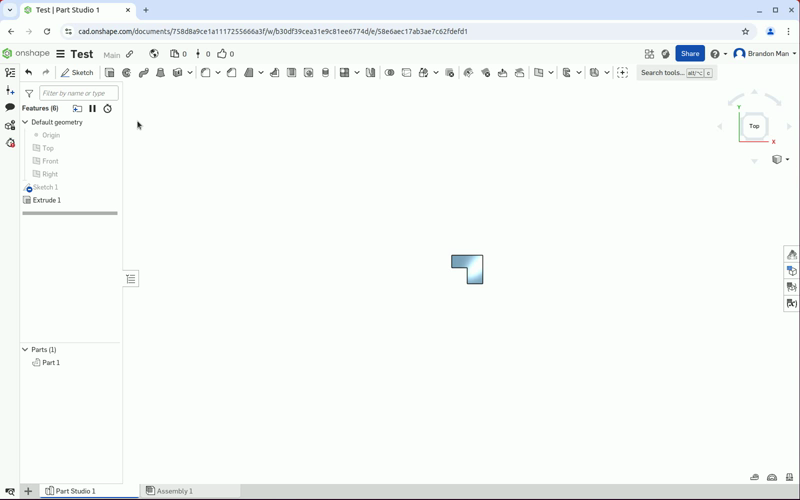
mouse_move(73, 189)
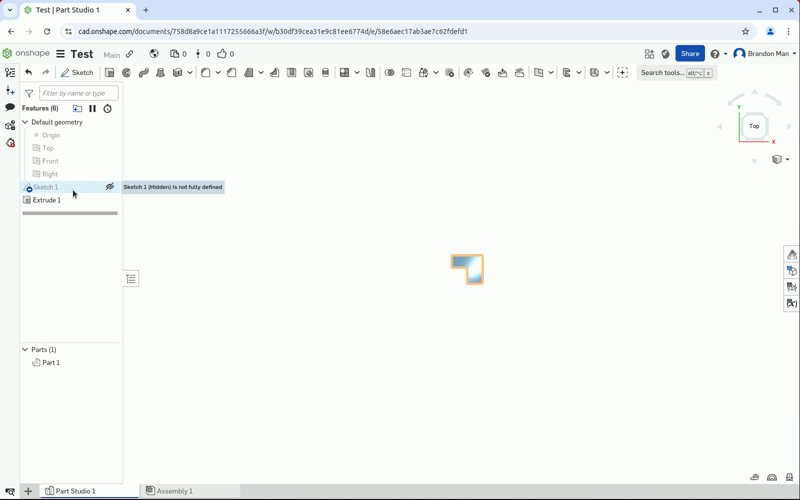
click(73, 189)
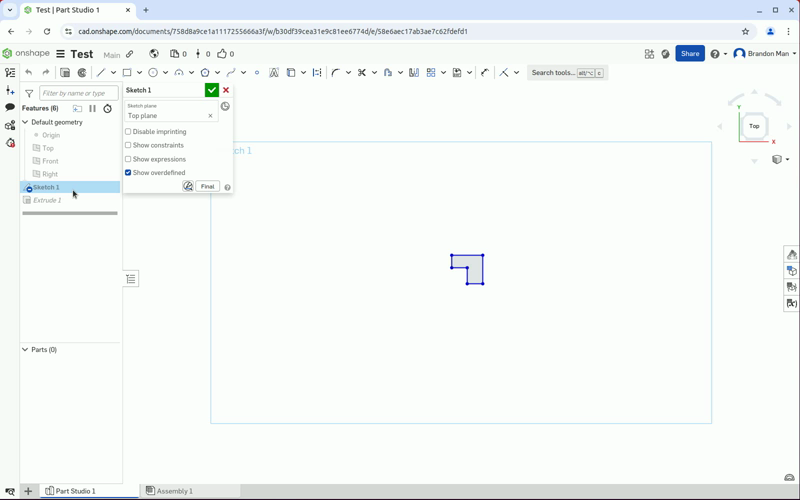
mouse_move(229, 92)
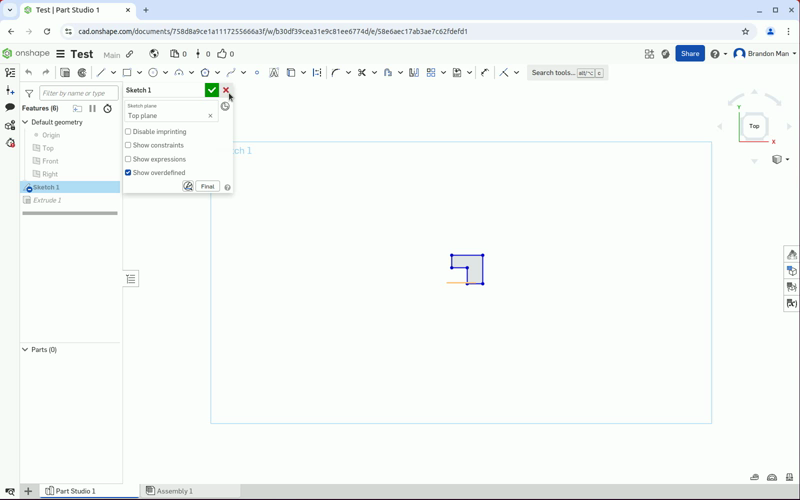
click(229, 92)
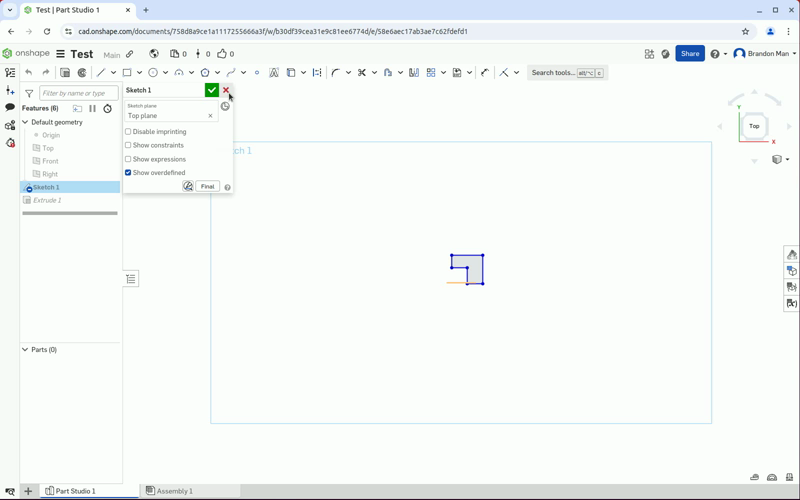
key(shift+s)
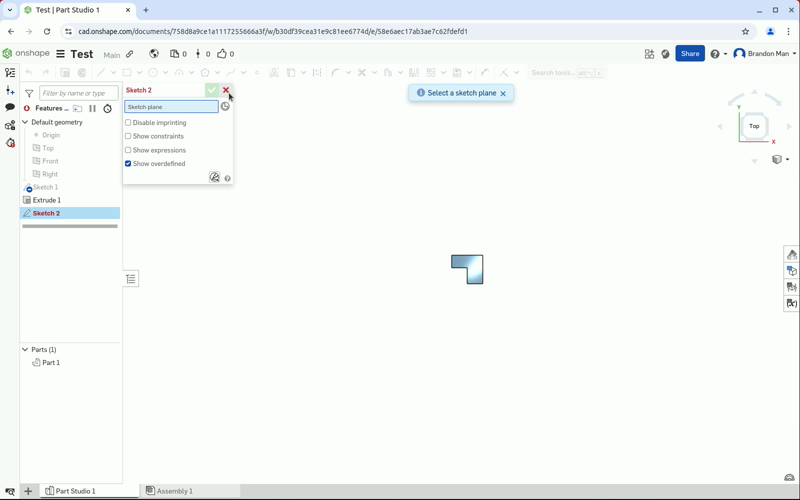
mouse_move(73, 150)
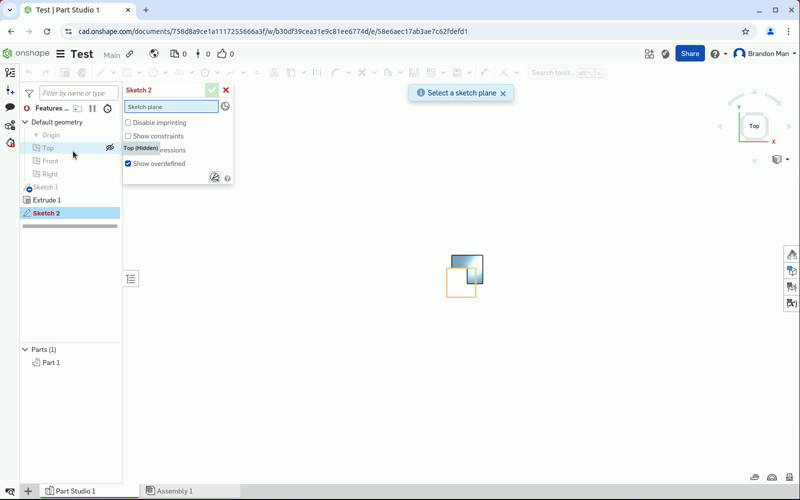
click(73, 150)
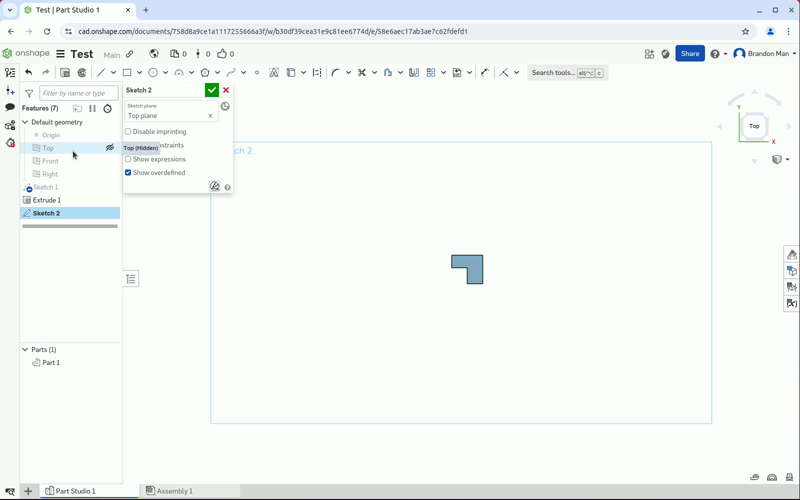
mouse_move(73, 352)
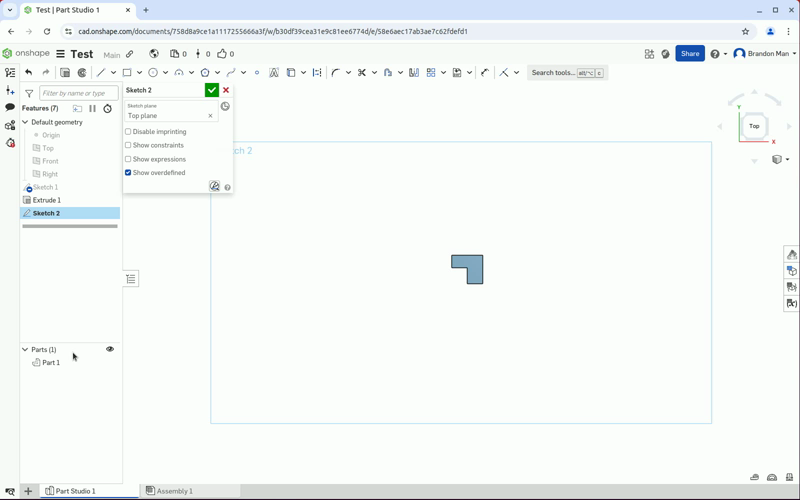
key(y)
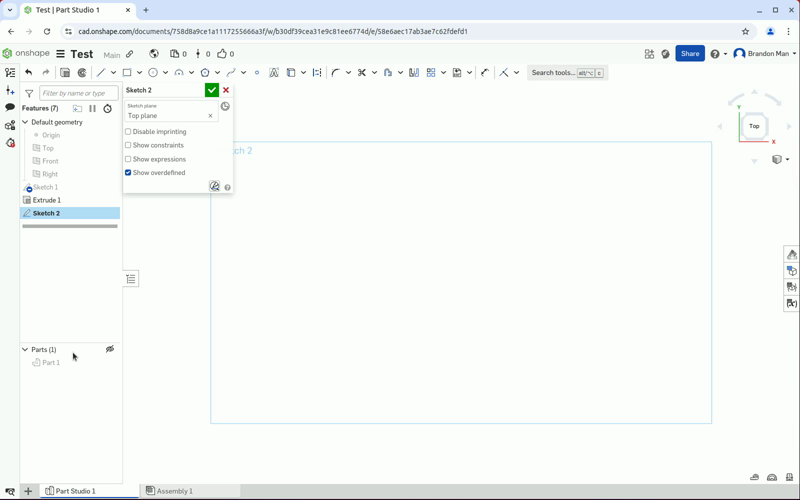
key(a)
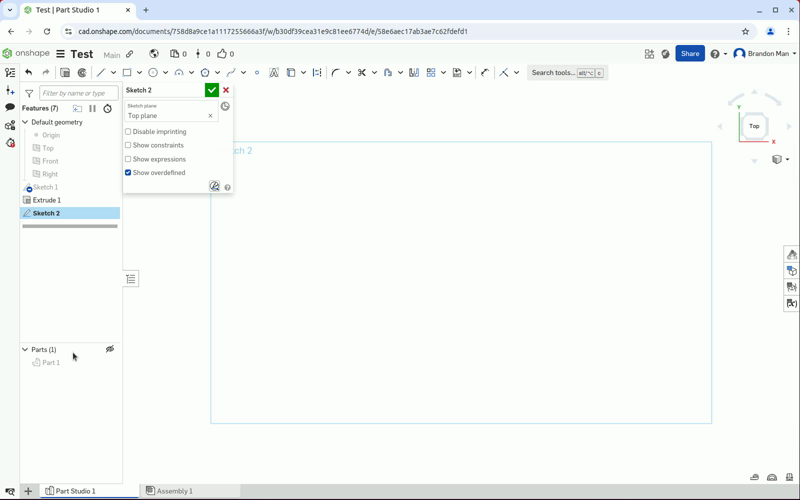
key_down(shift)
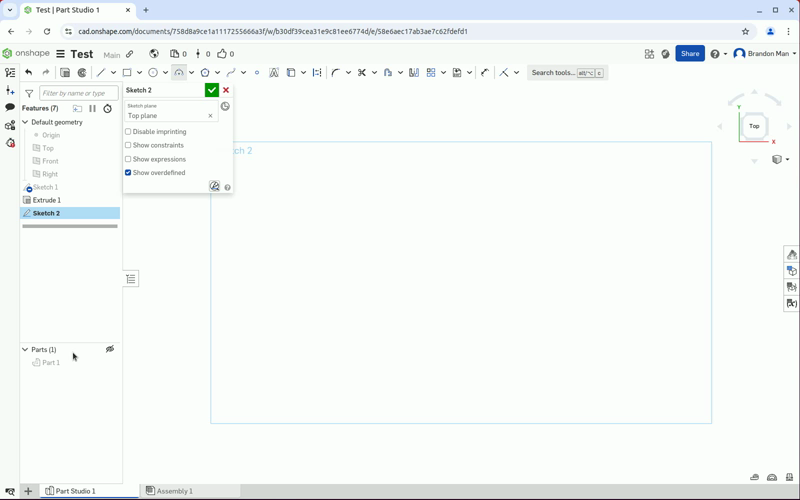
mouse_move(451, 255)
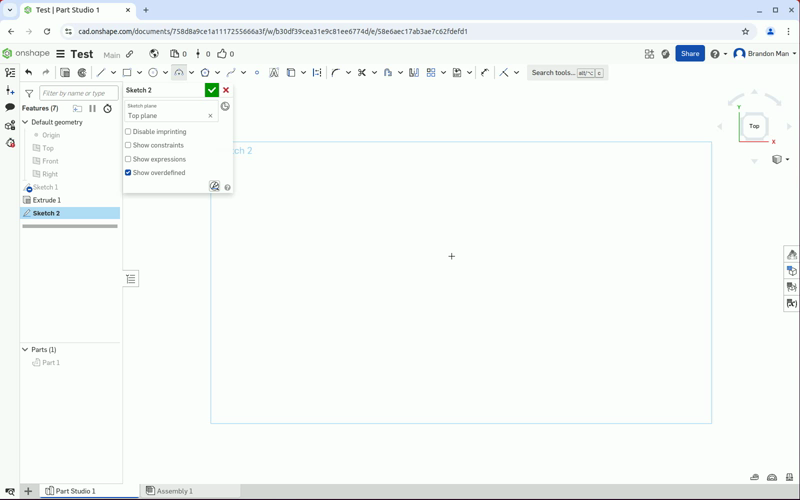
click(451, 255)
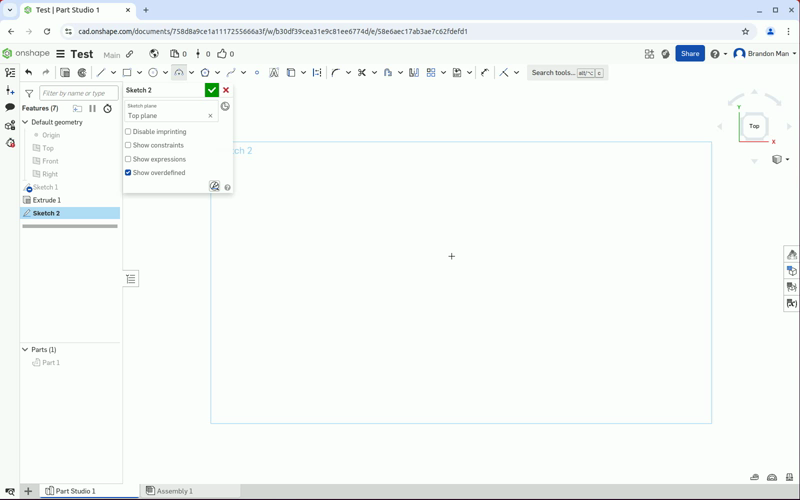
key_up(shift)
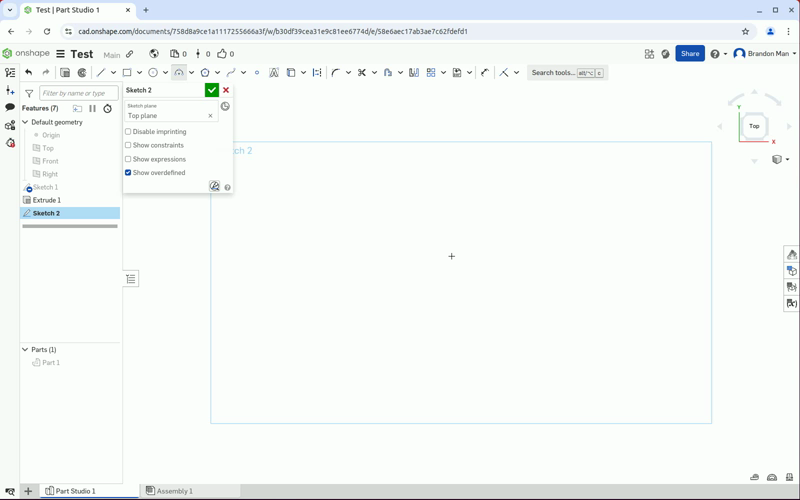
key_down(shift)
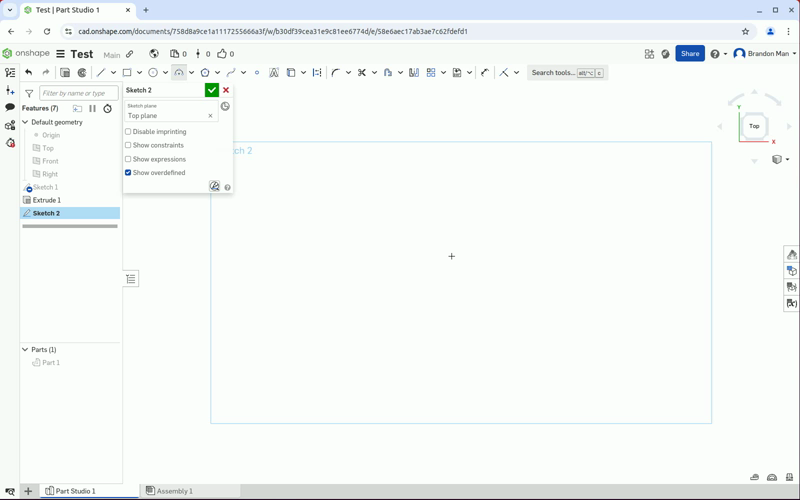
mouse_move(482, 255)
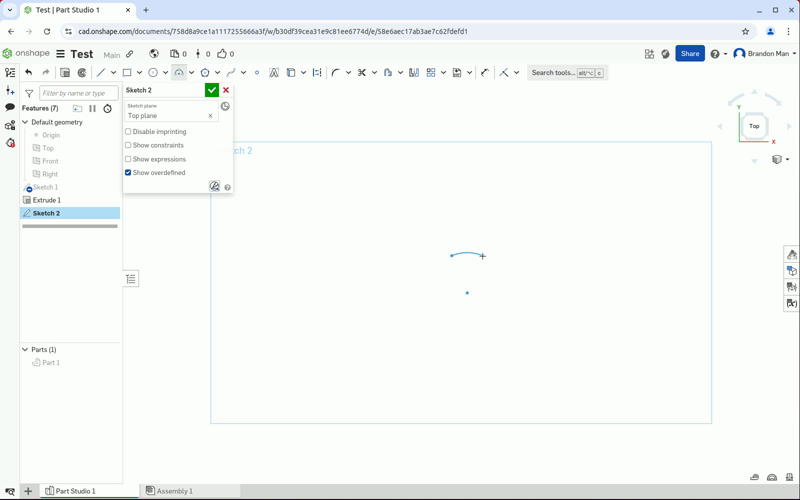
click(482, 255)
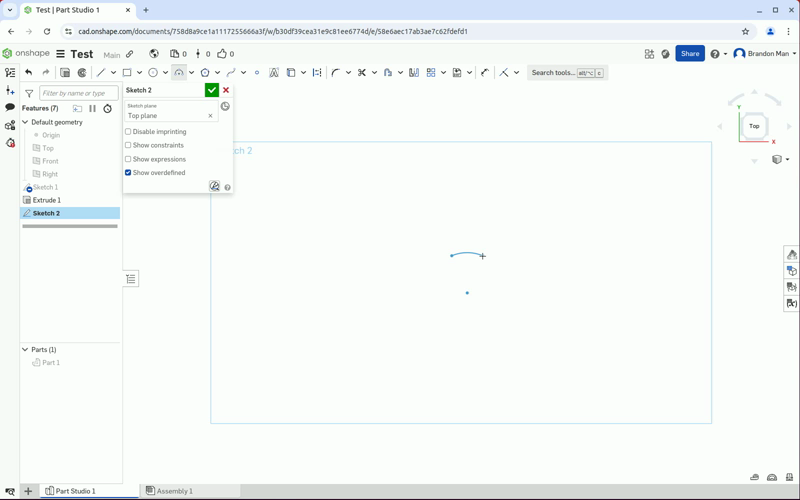
mouse_move(467, 271)
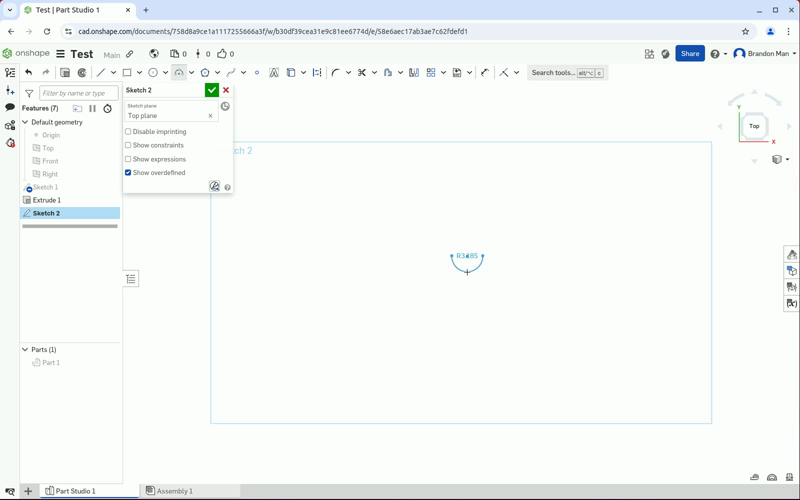
click(467, 271)
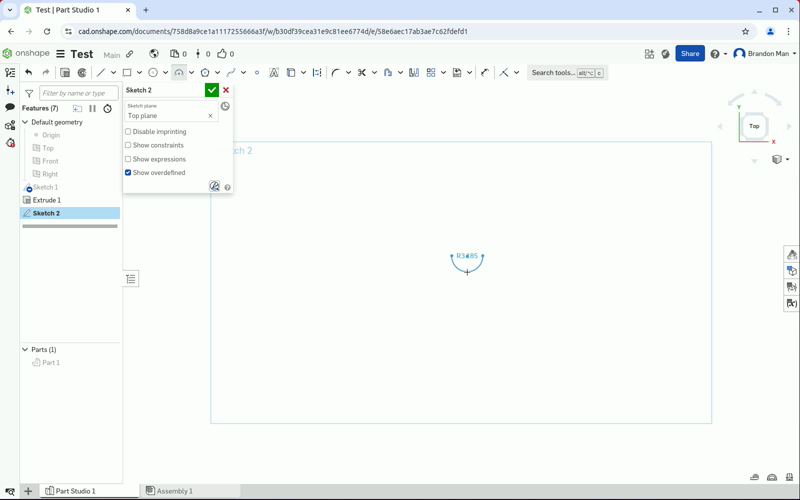
key_up(shift)
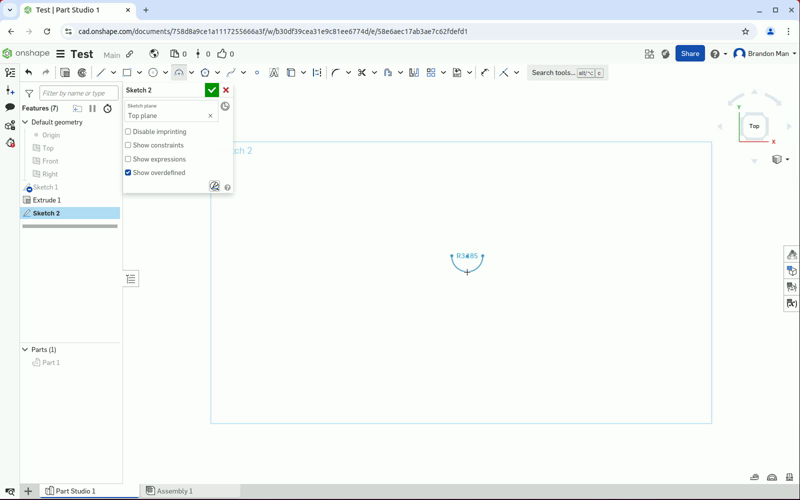
key(esc)
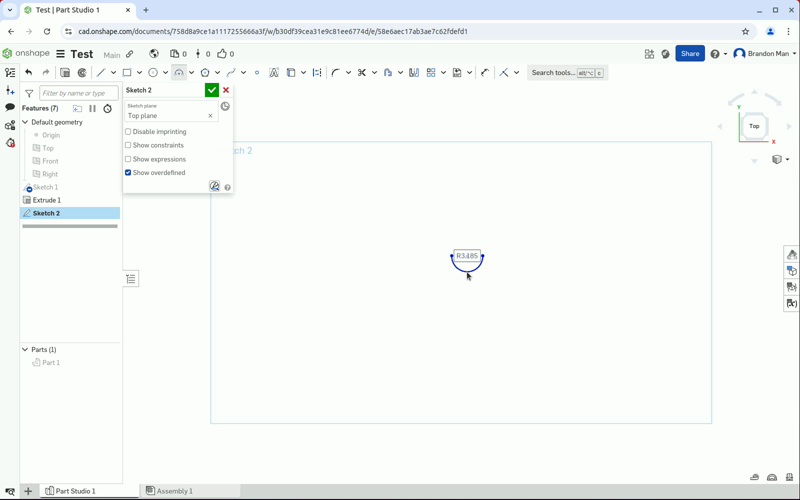
key(l)
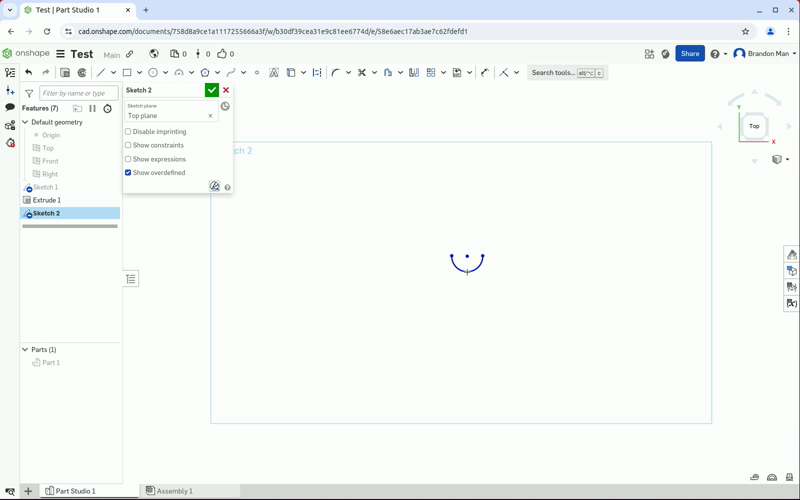
mouse_move(482, 255)
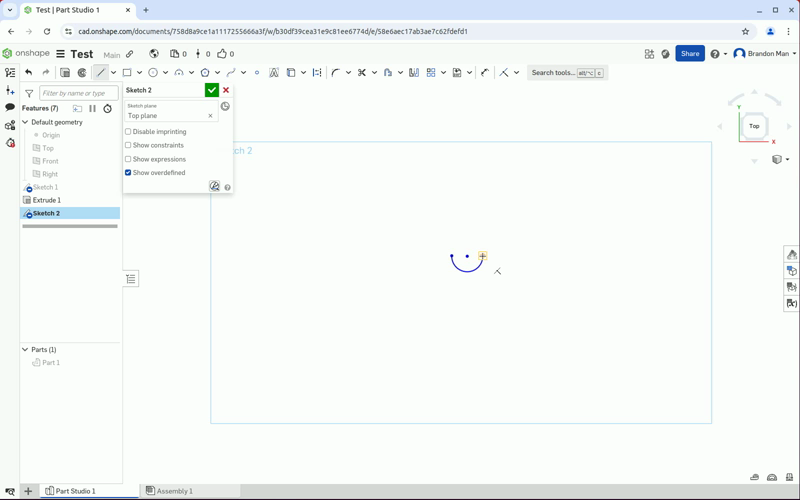
click(482, 255)
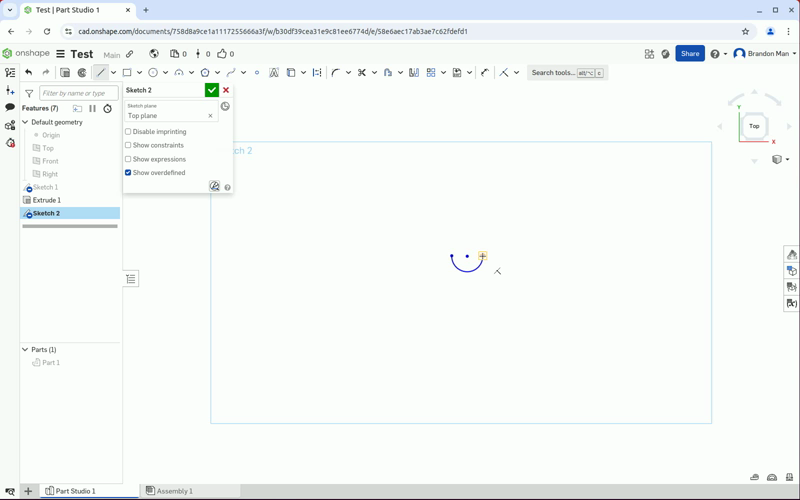
mouse_move(512, 255)
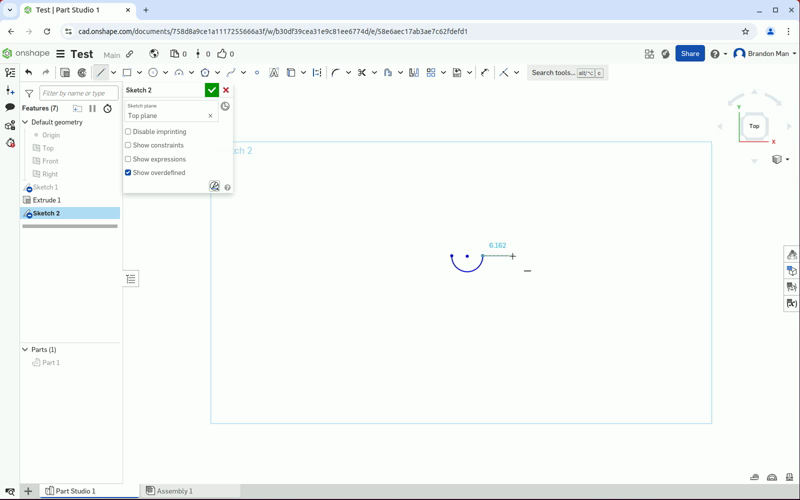
key_down(shift)
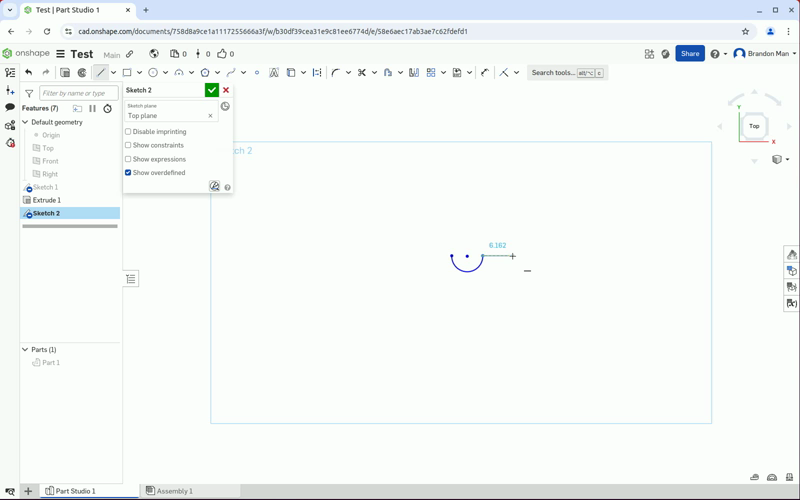
mouse_move(451, 255)
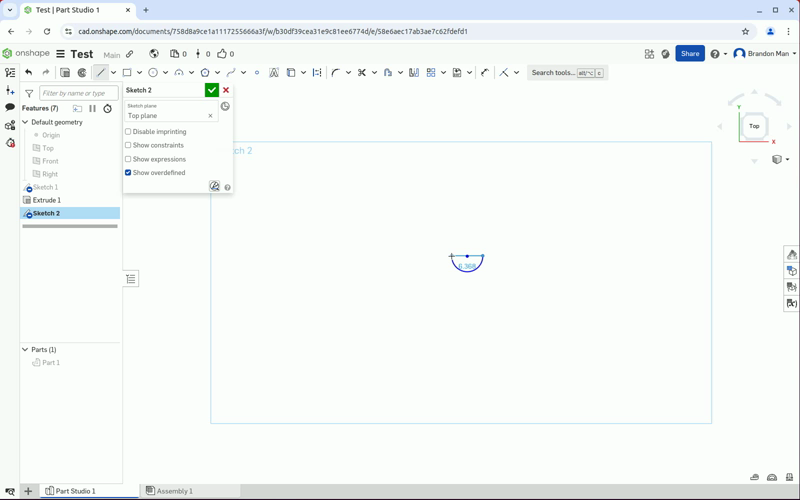
key_up(shift)
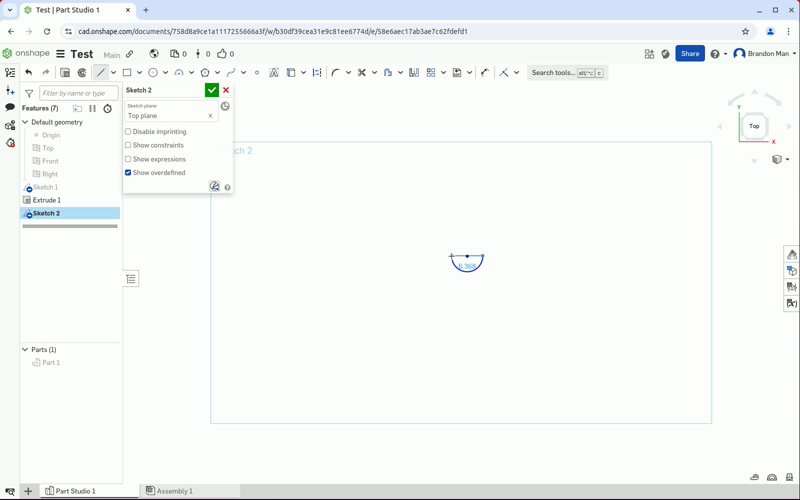
click(451, 255)
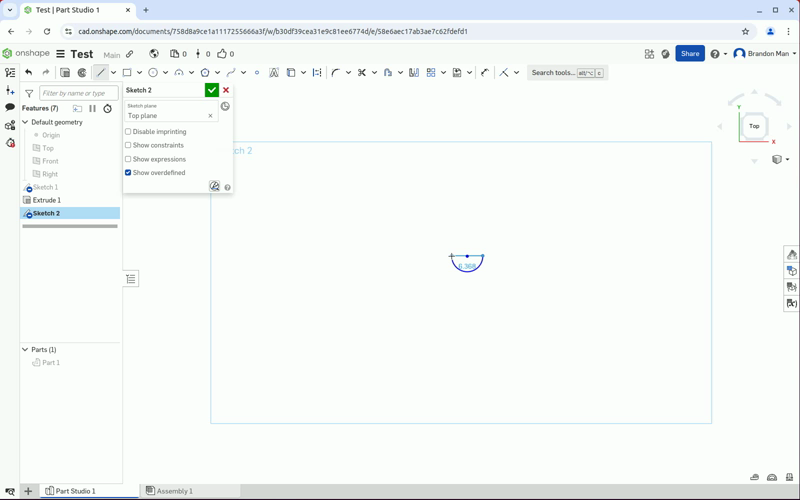
key(esc)
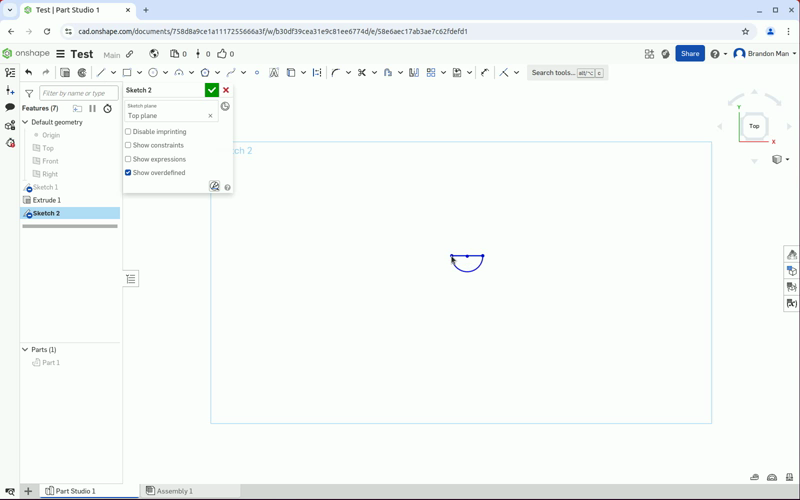
mouse_move(464, 267)
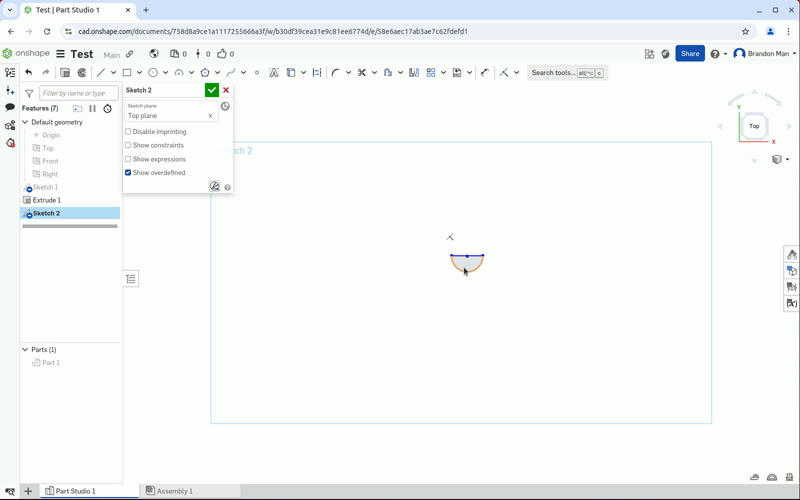
scroll(6)
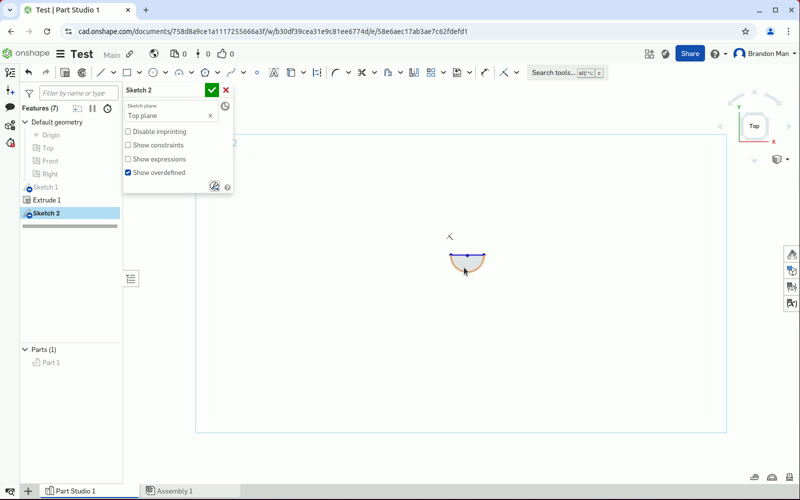
scroll(6)
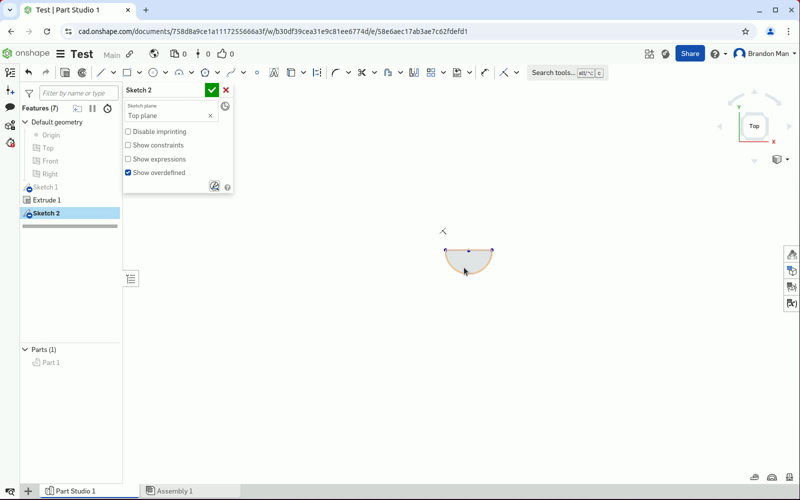
scroll(6)
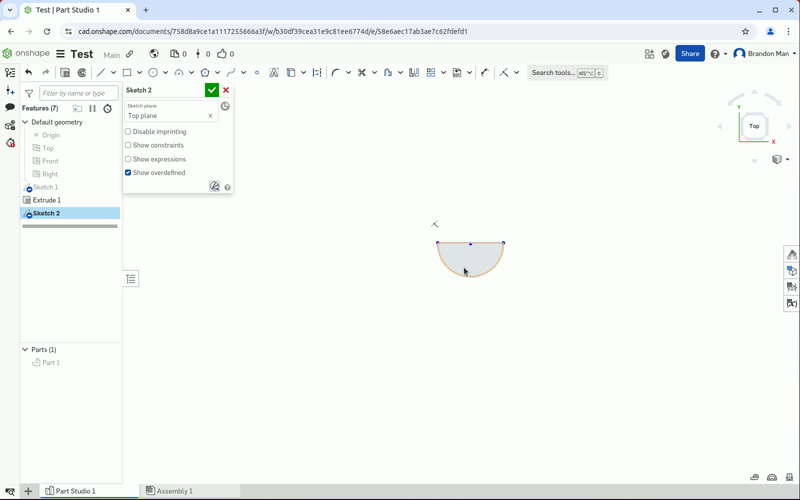
scroll(6)
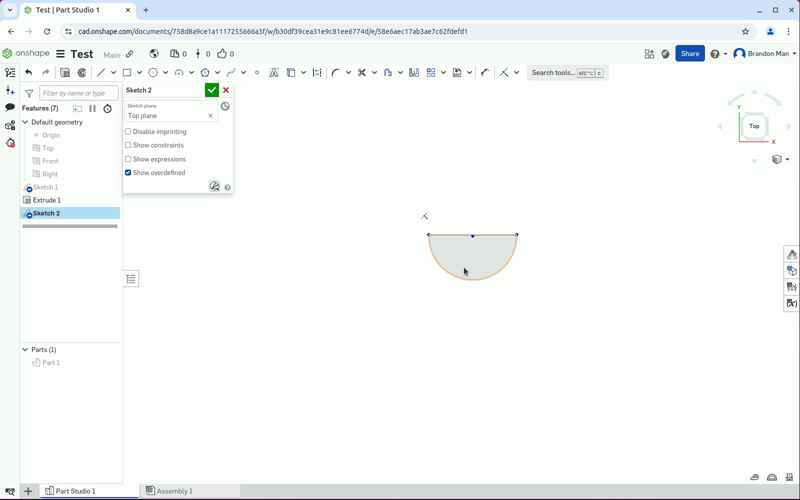
scroll(6)
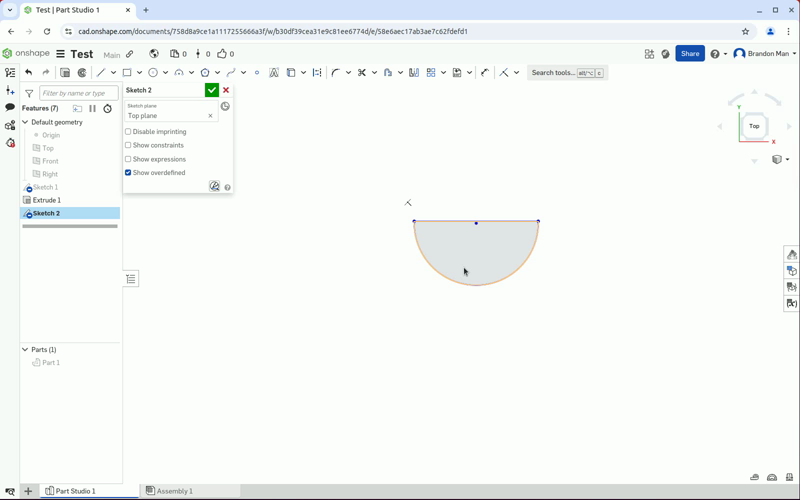
scroll(6)
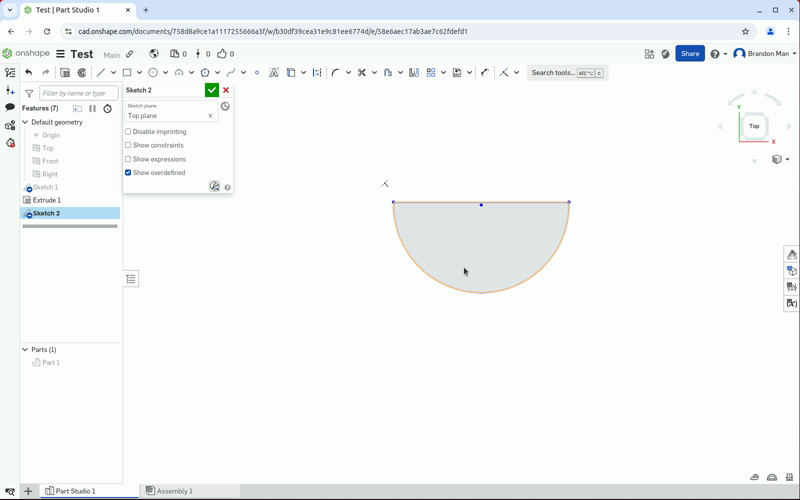
scroll(6)
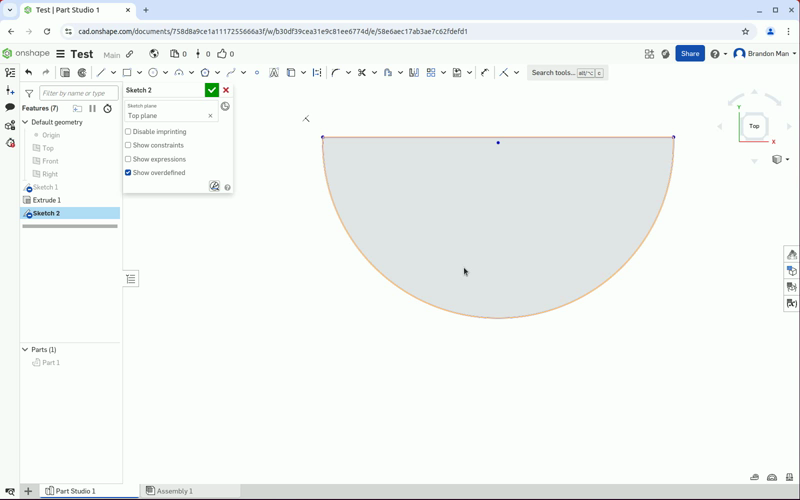
click(464, 267)
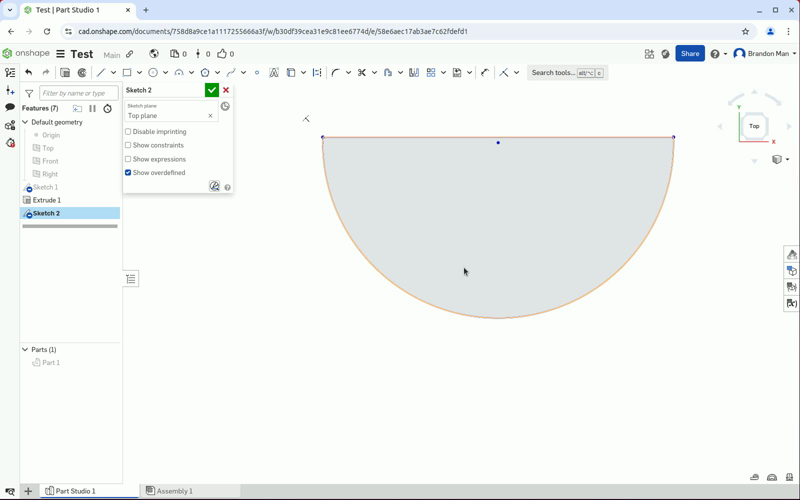
scroll(-6)
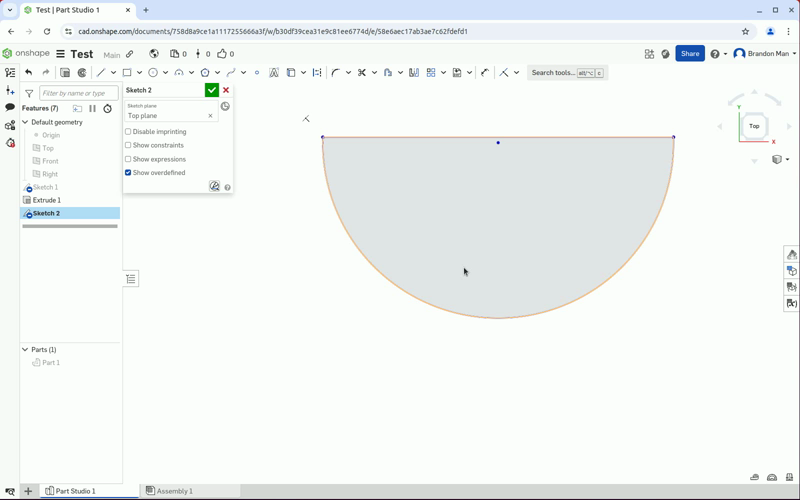
scroll(-6)
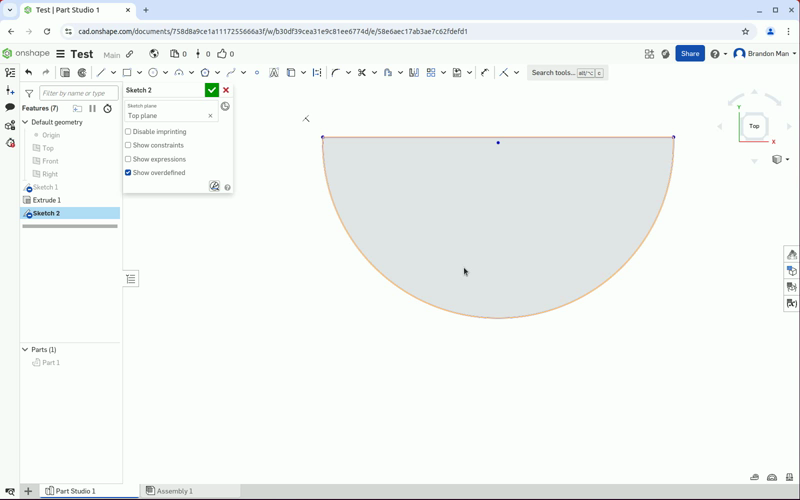
scroll(-6)
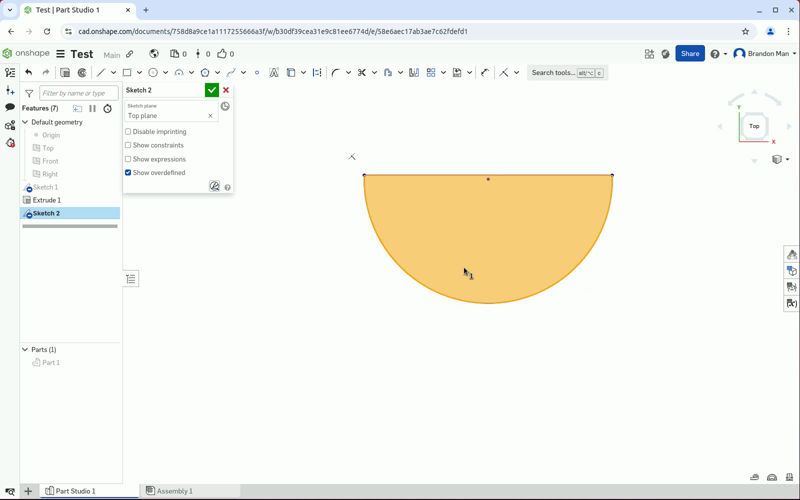
scroll(-6)
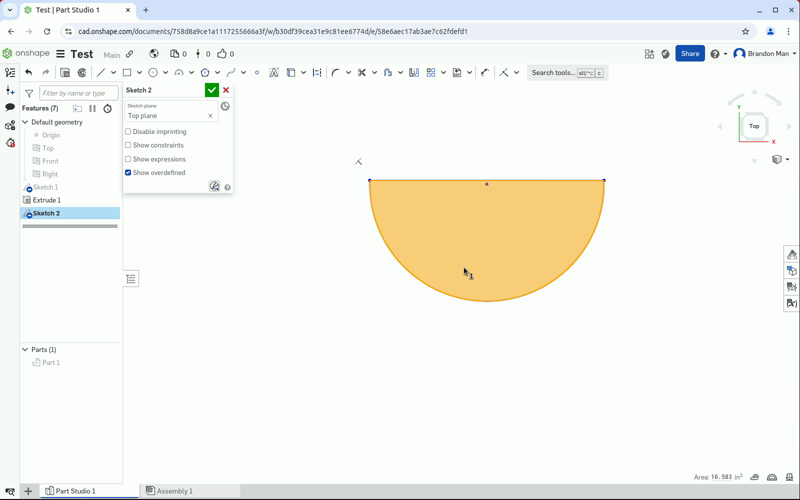
scroll(-6)
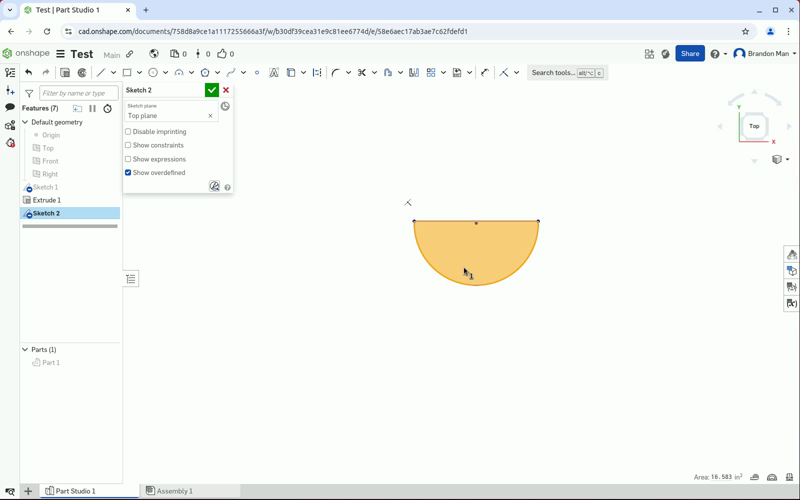
scroll(-6)
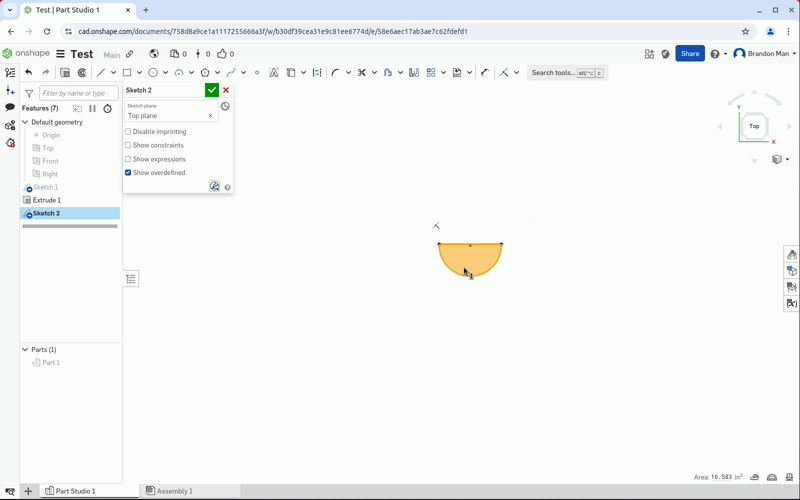
scroll(-6)
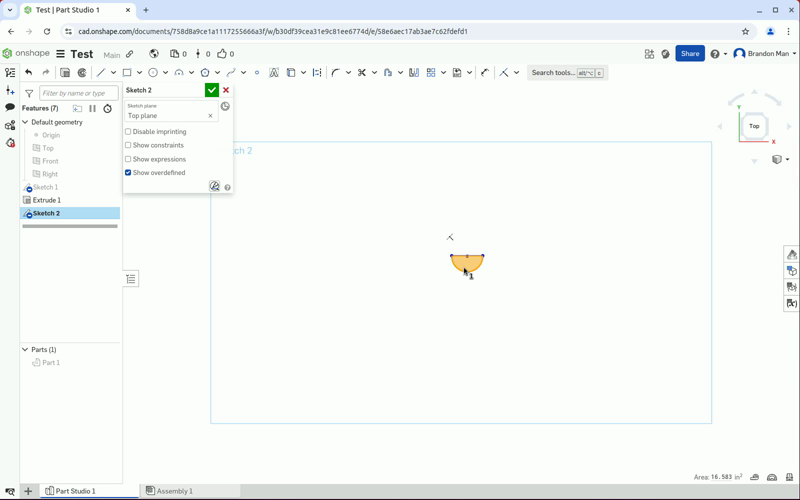
mouse_move(73, 352)
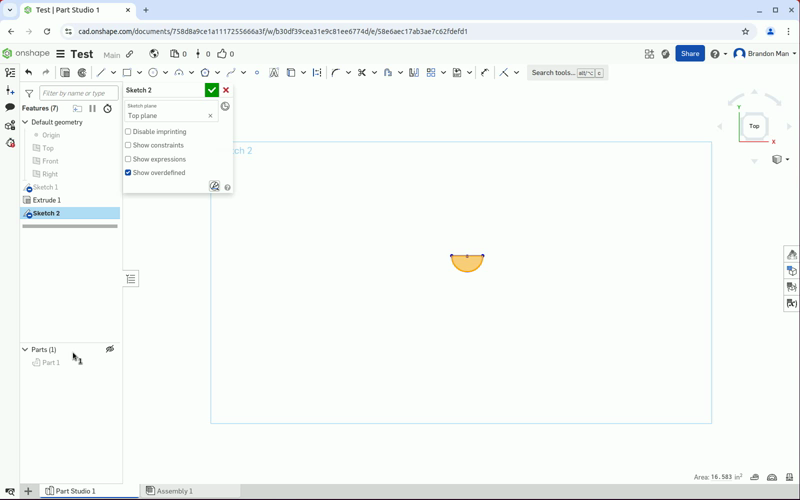
key(shift+y)
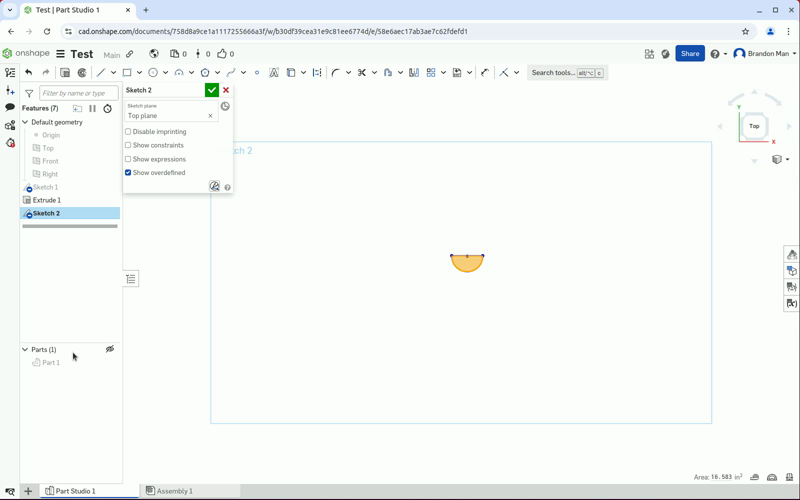
key(shift+e)
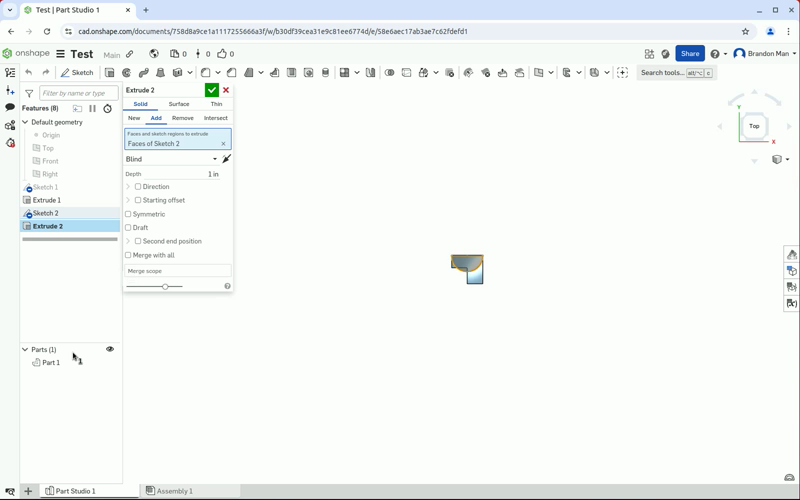
mouse_move(143, 106)
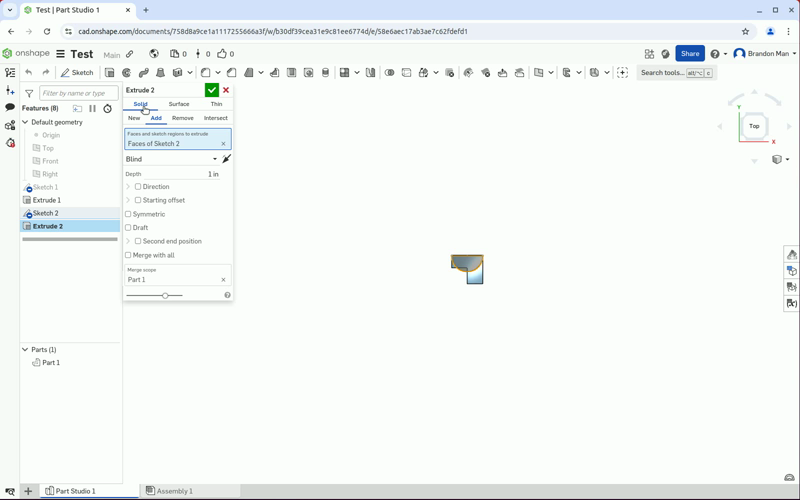
click(143, 106)
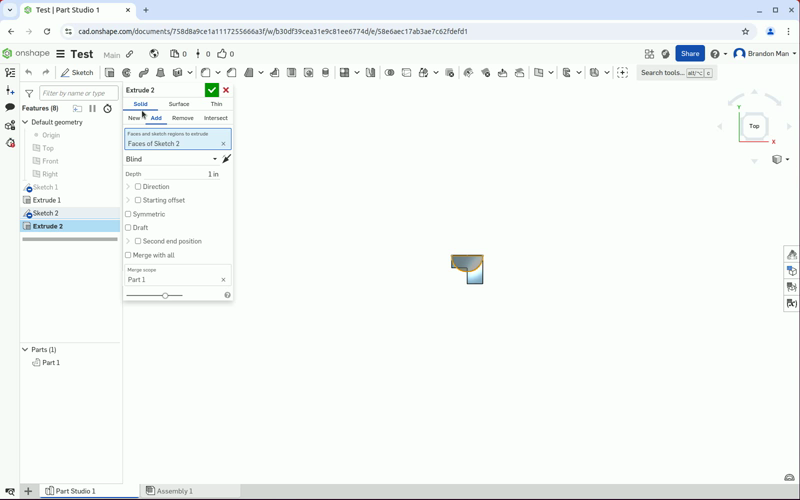
mouse_move(137, 120)
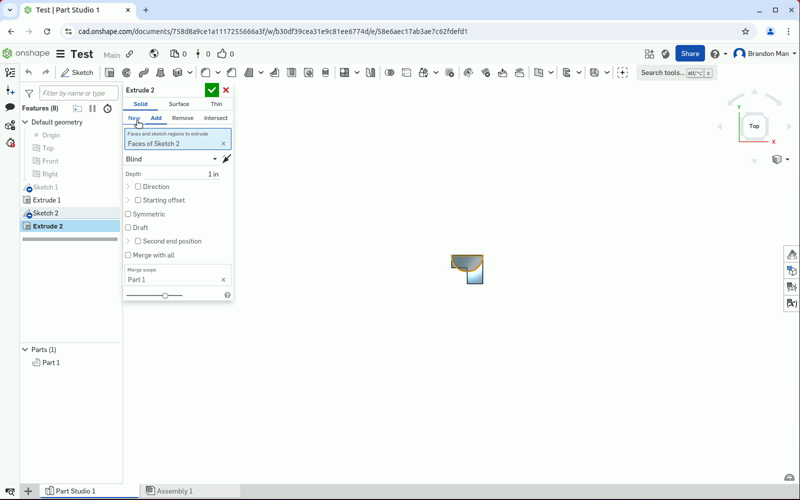
click(137, 120)
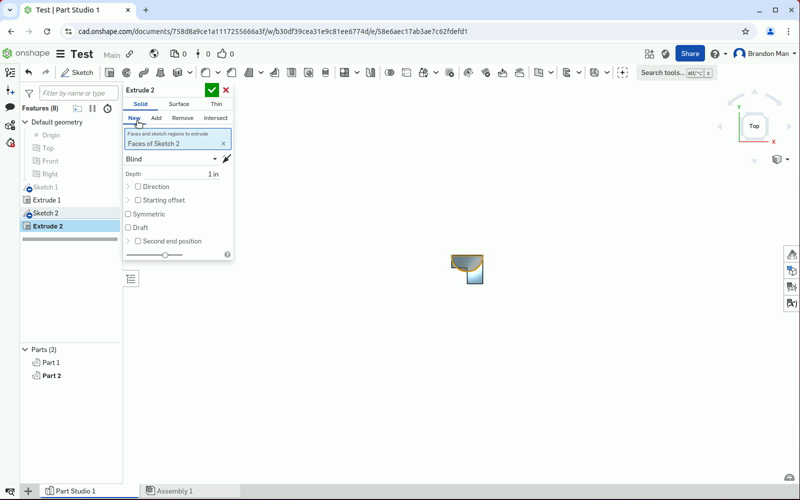
key(tab, 4)
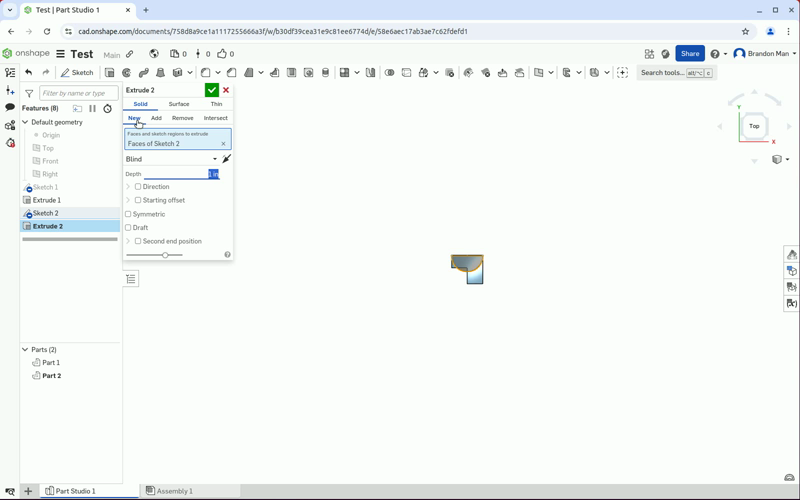
text(23.108)
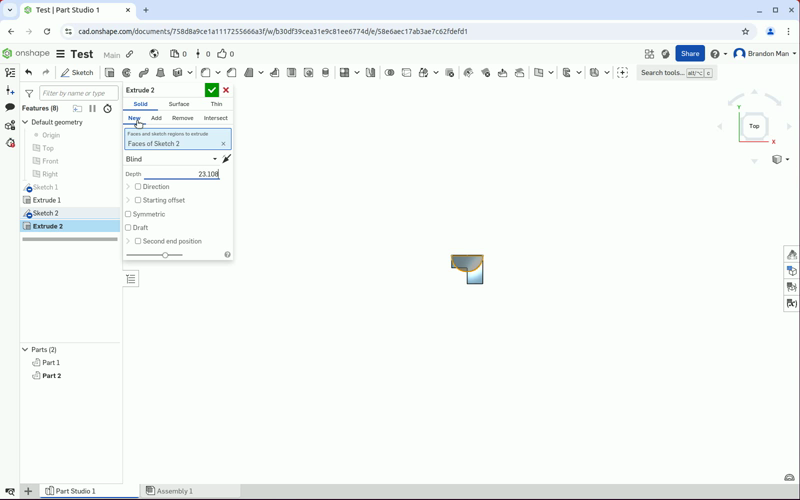
key(enter)
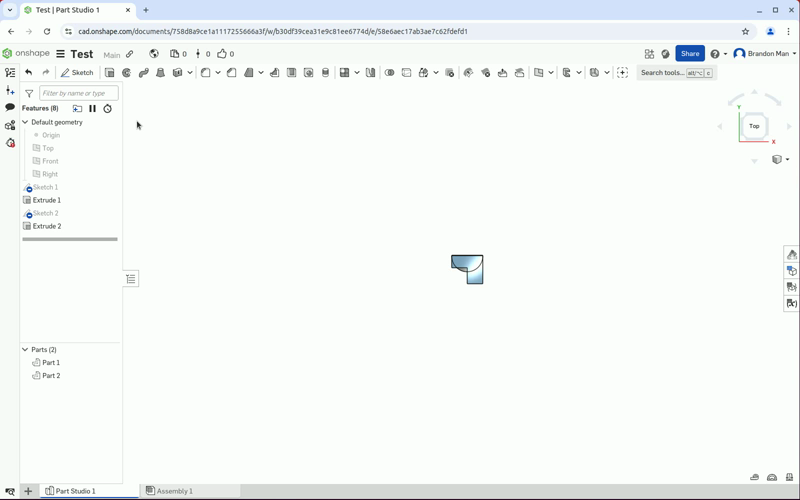
key(shift+h)
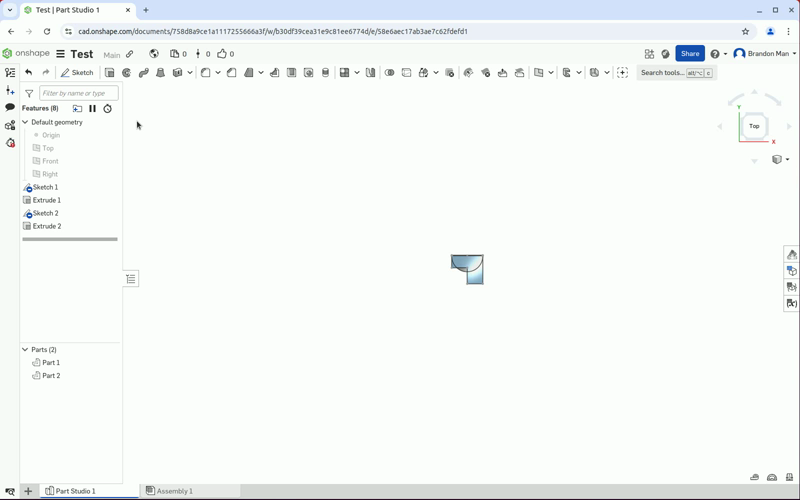
key(shift+h)
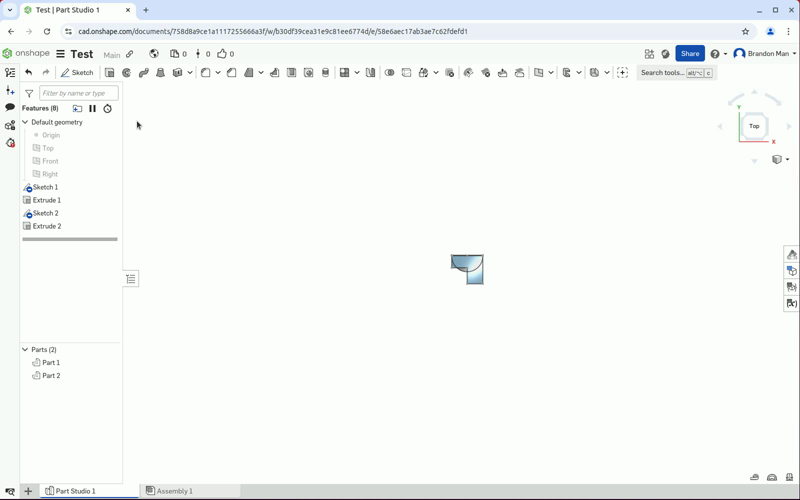
key(shift+7)
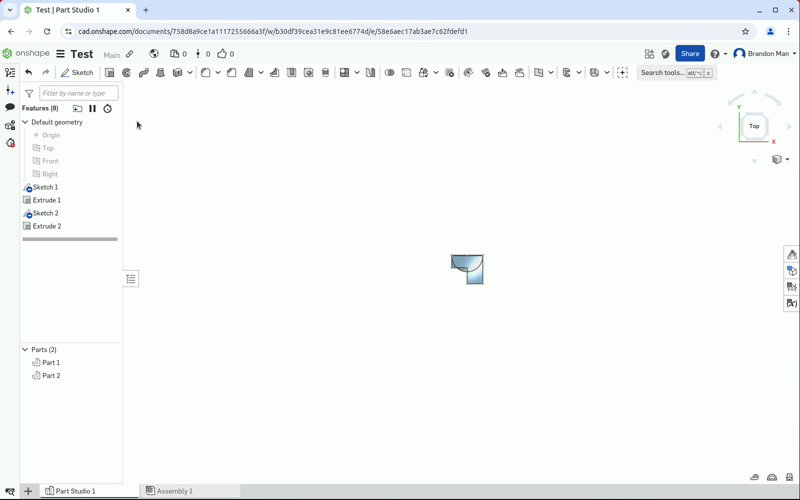
key(up, 3)
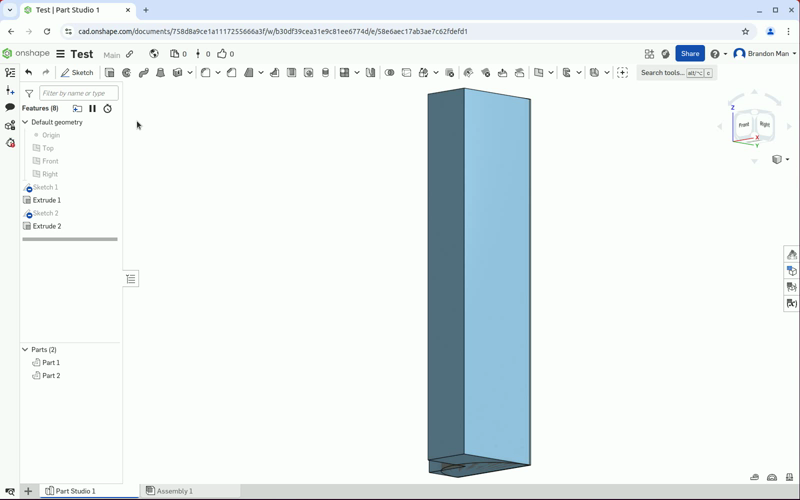
key(left, 3)
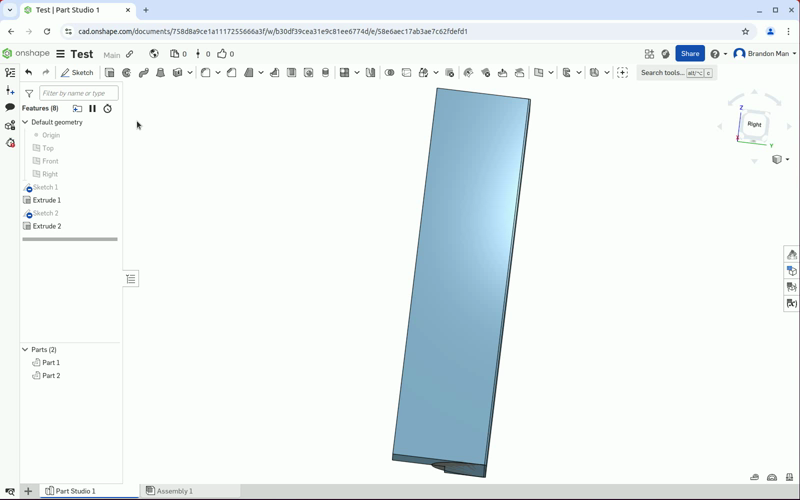
key(right, 3)
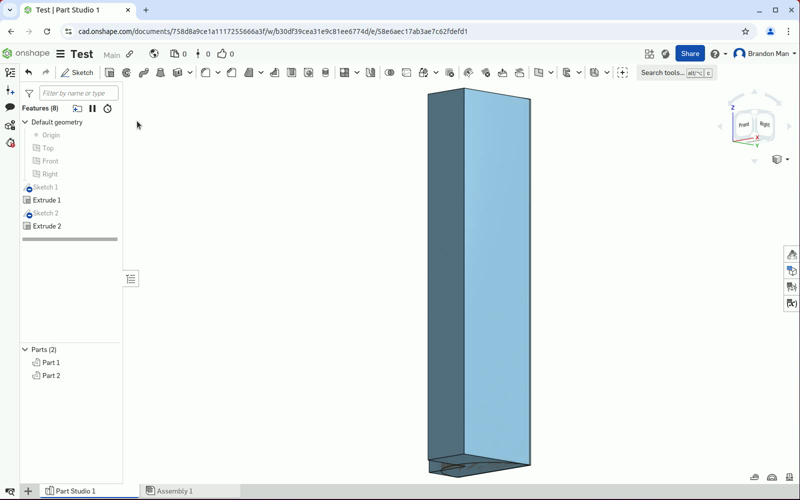
key(down, 3)
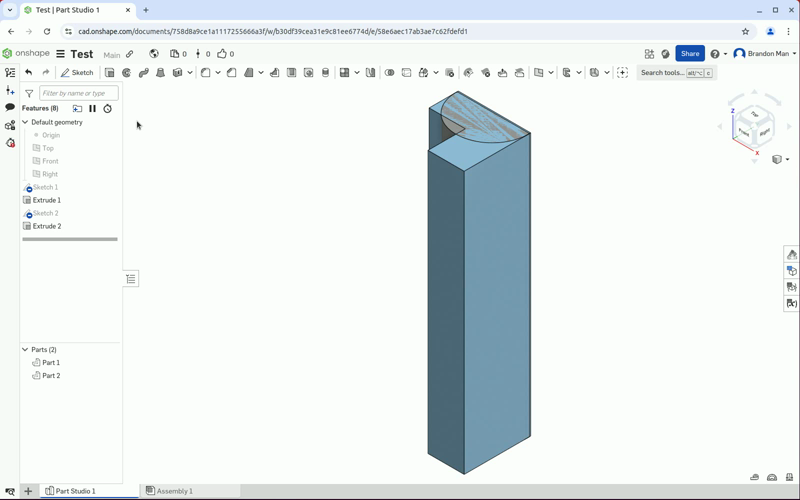
mouse_move(73, 189)
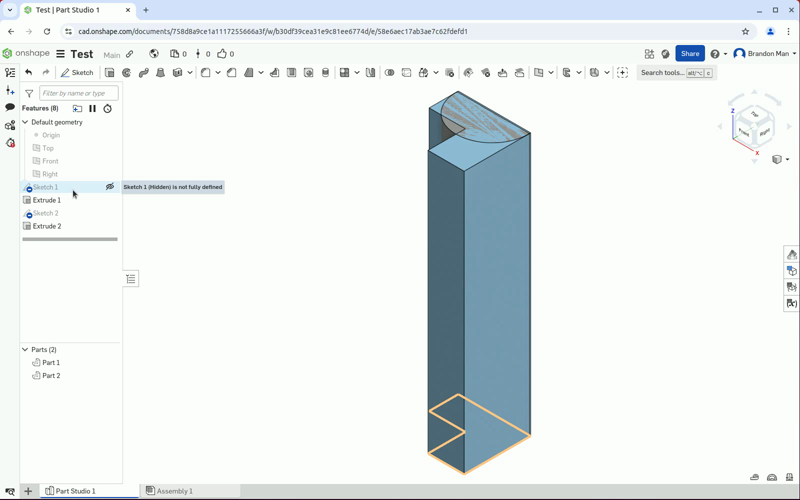
click(73, 189)